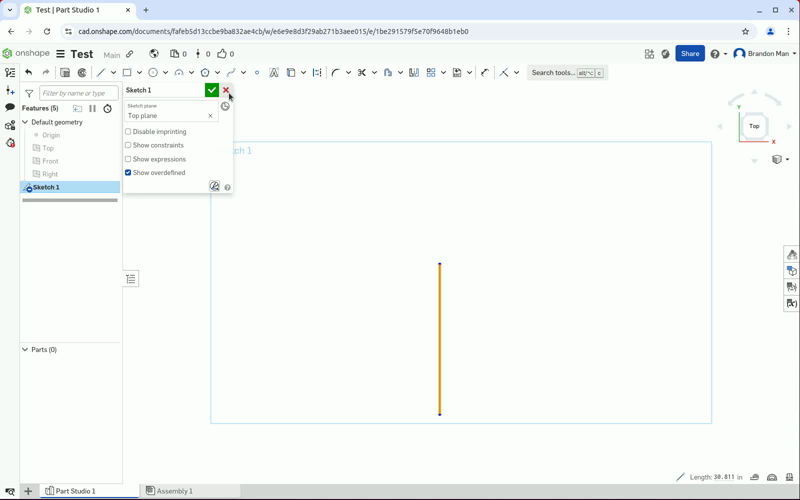
key(shift+h)
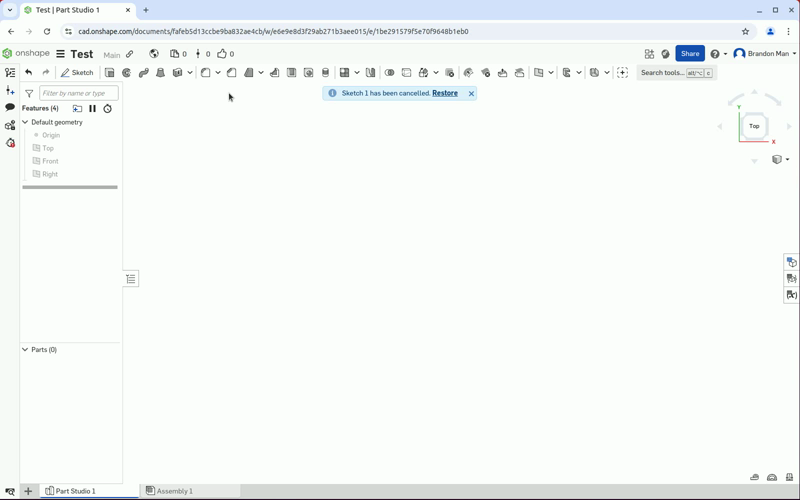
mouse_move(73, 352)
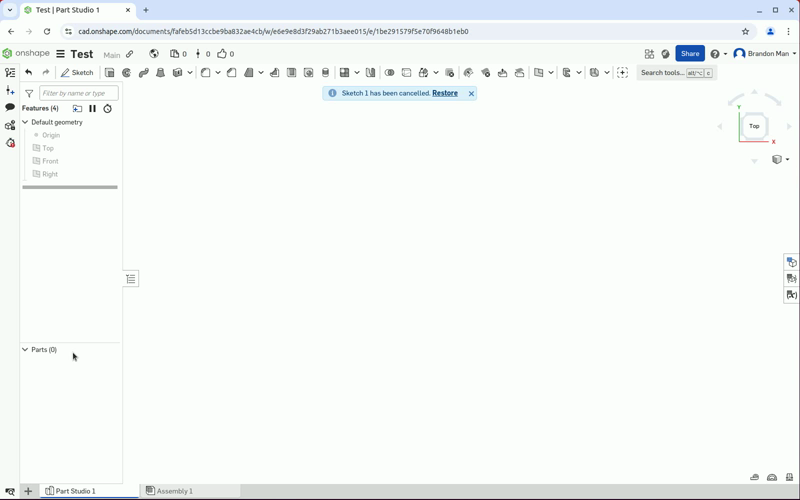
key(y)
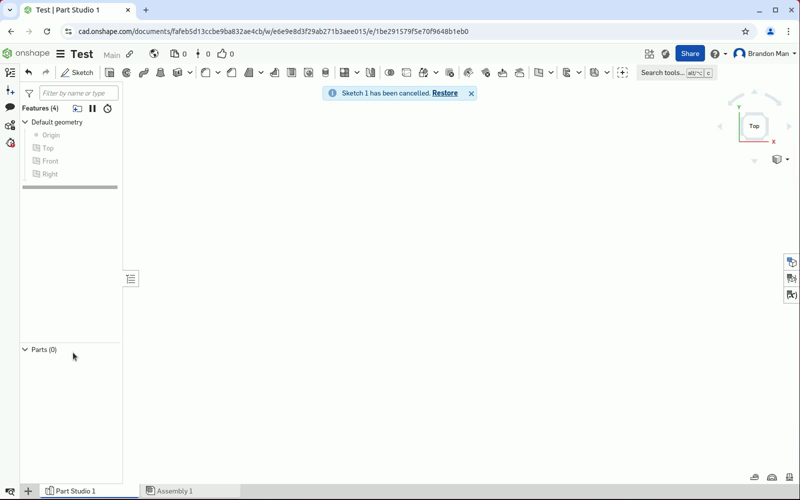
key(shift+p)
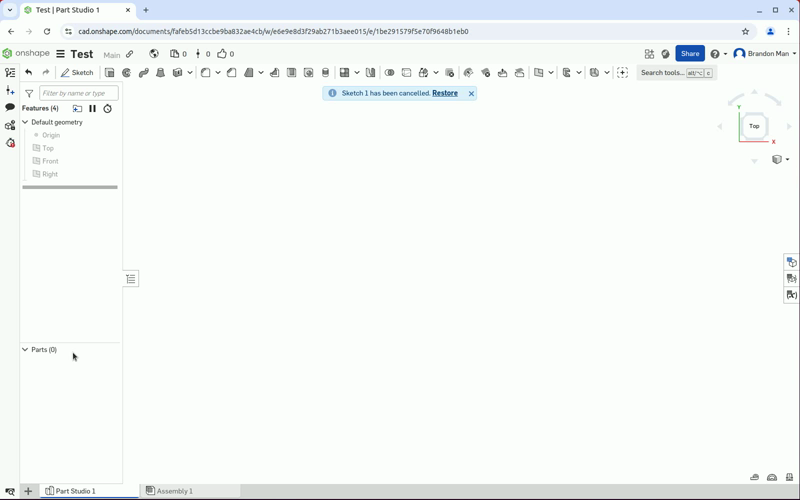
key(space)
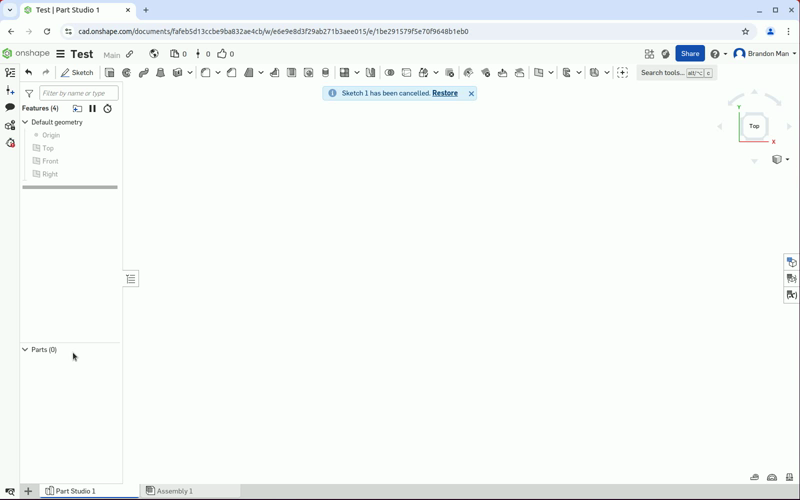
key_down(shift)
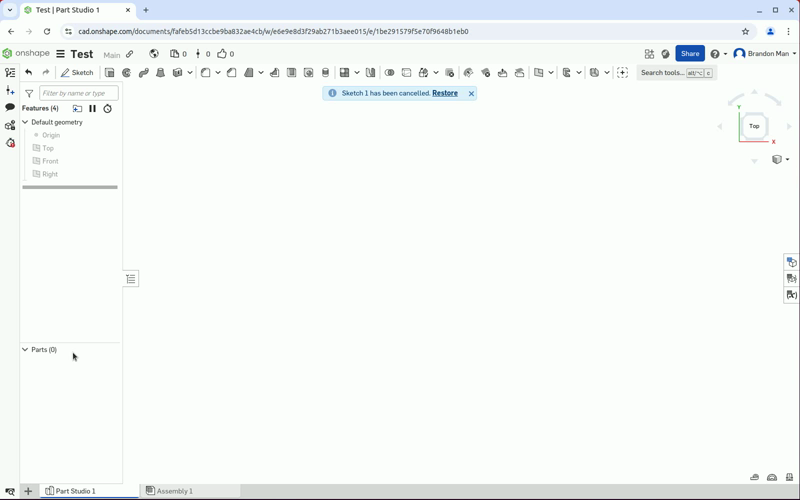
key(up)
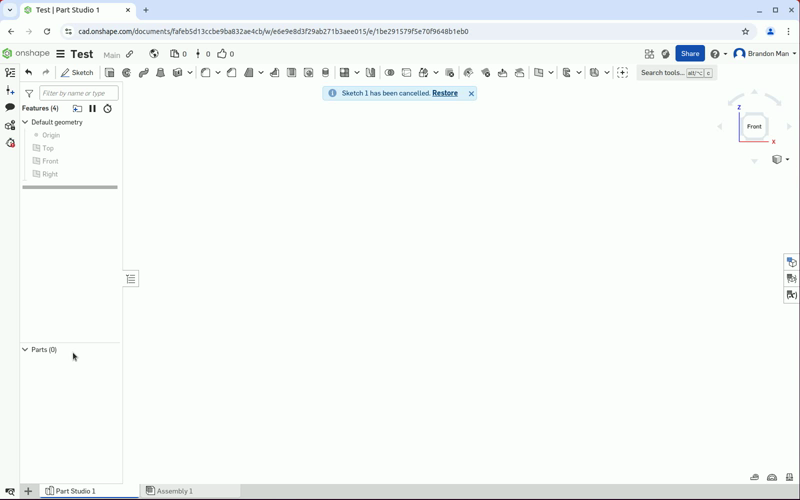
key_up(shift)
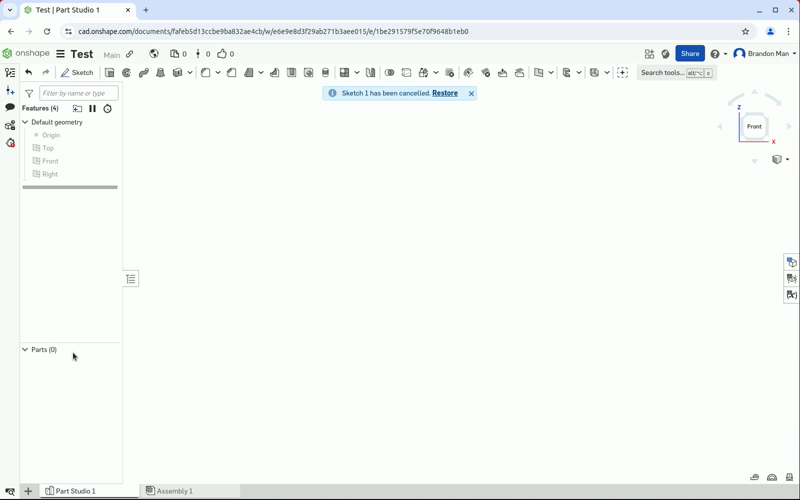
mouse_move(73, 352)
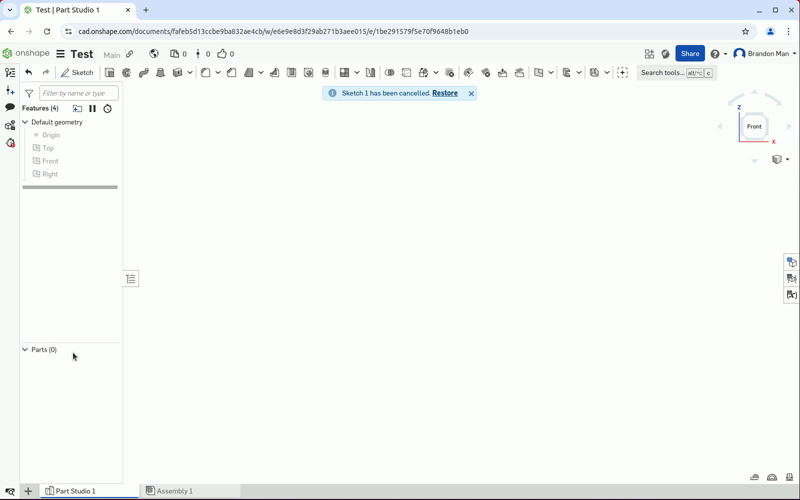
key(shift+y)
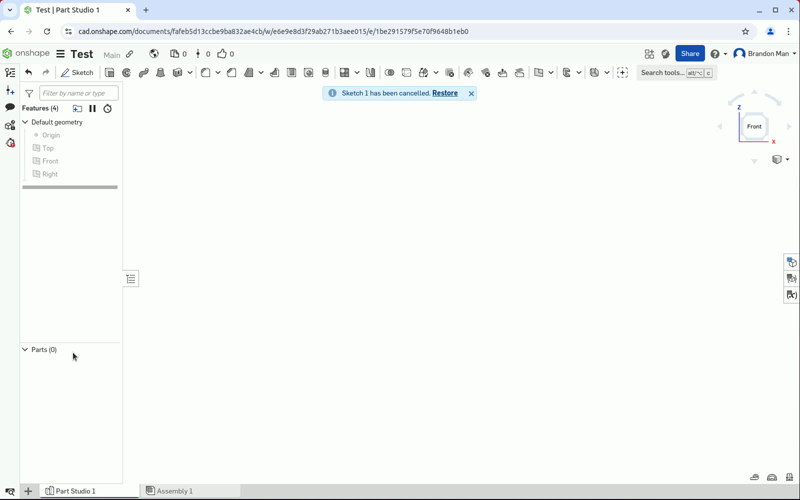
key(shift+s)
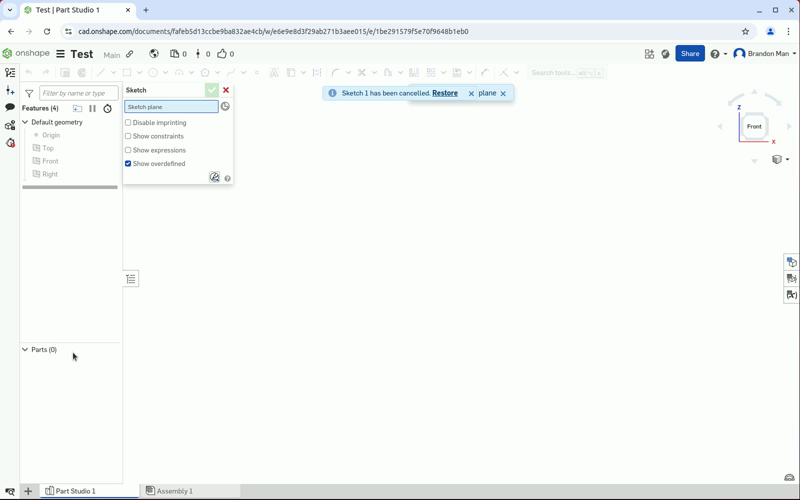
mouse_move(73, 163)
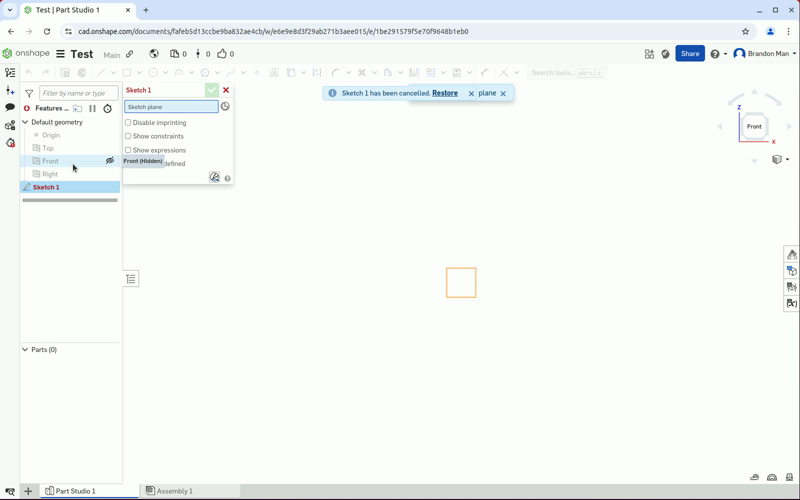
click(73, 163)
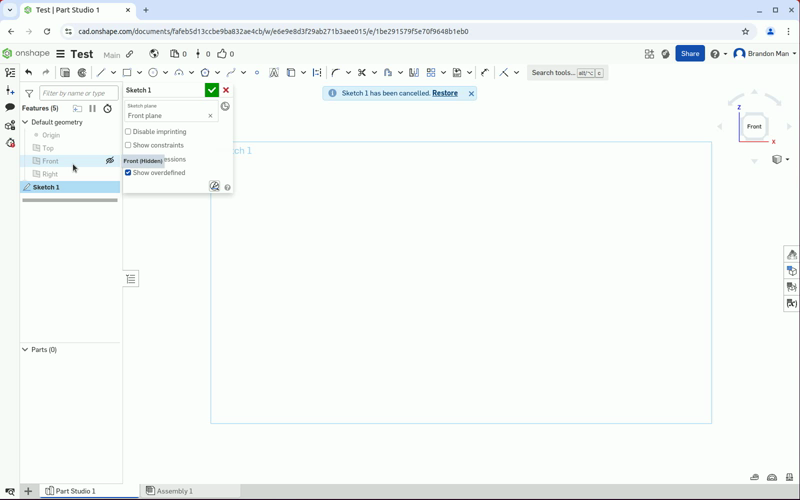
mouse_move(73, 352)
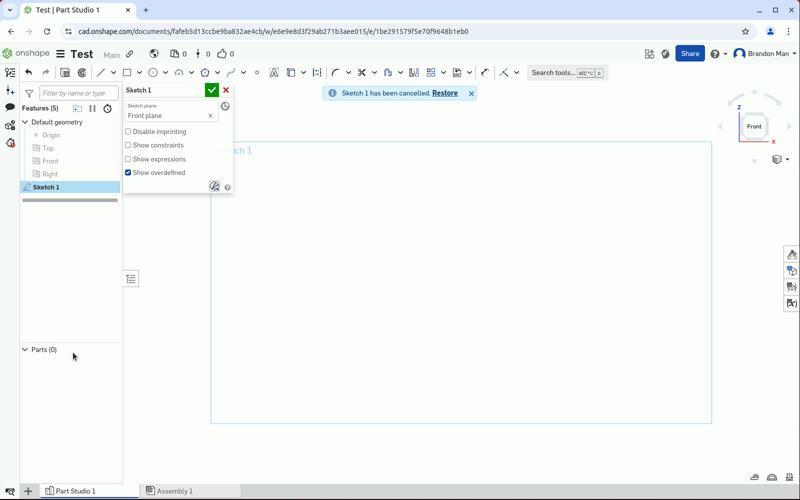
key(y)
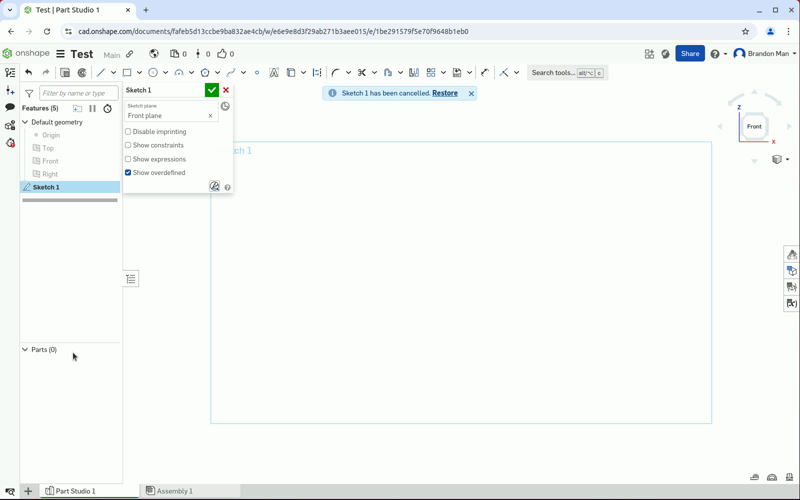
key(c)
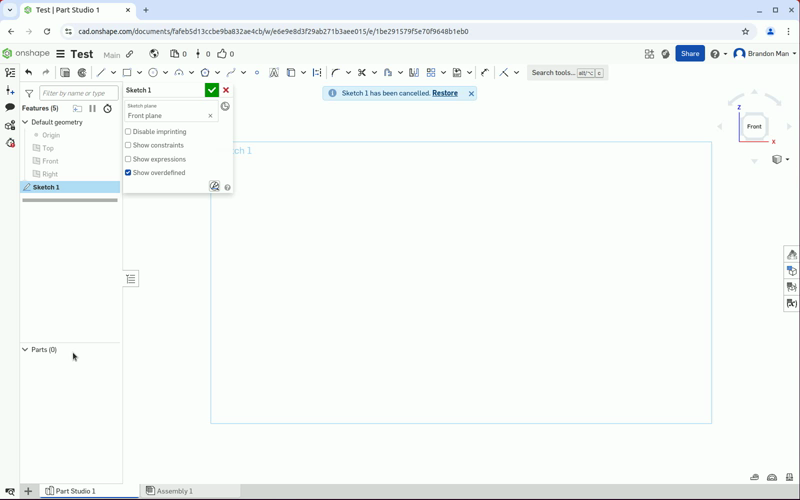
key_down(shift)
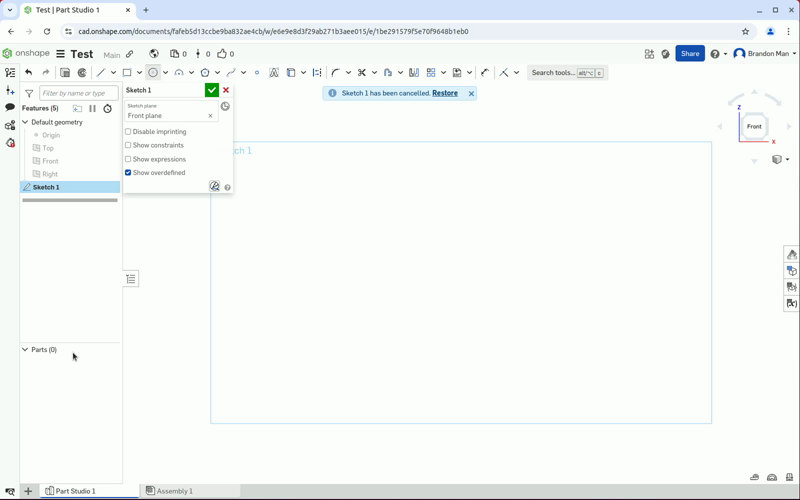
mouse_move(461, 282)
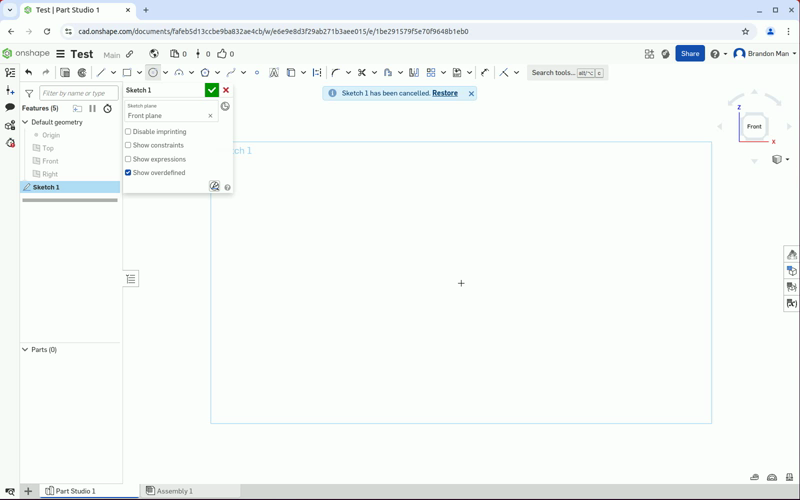
click(461, 282)
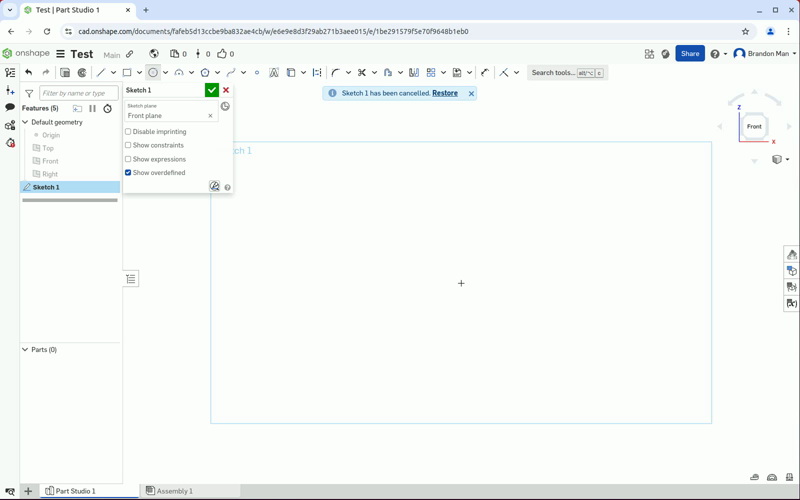
key_up(shift)
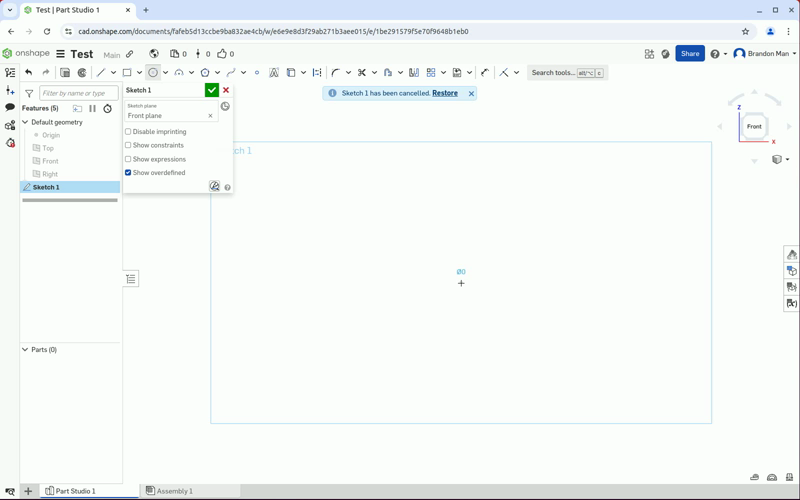
mouse_move(471, 282)
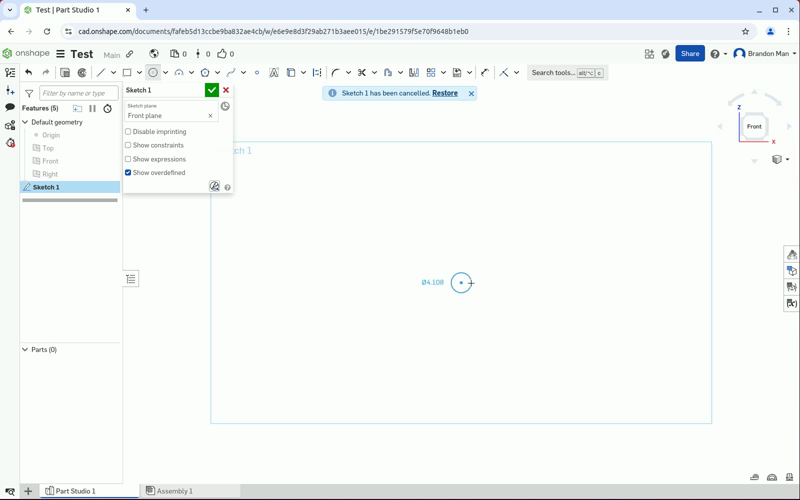
click(471, 282)
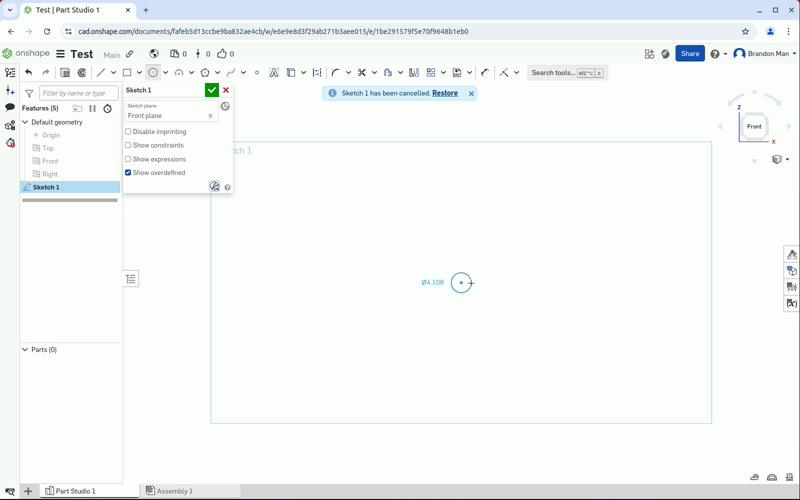
key(esc)
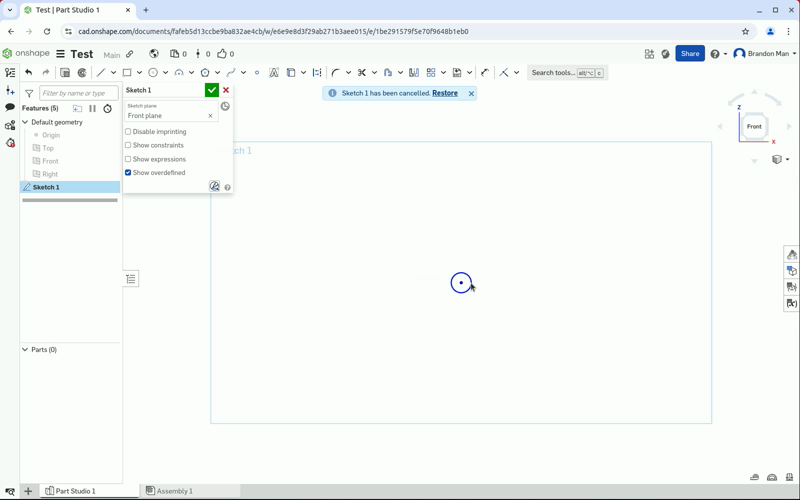
mouse_move(459, 292)
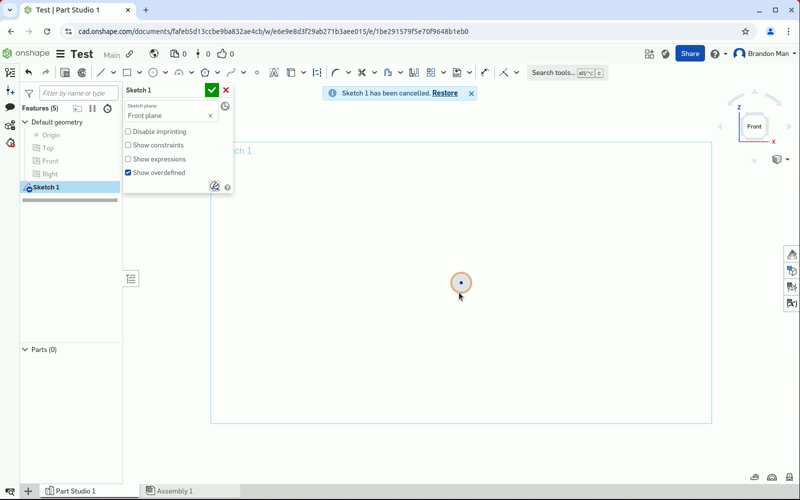
scroll(6)
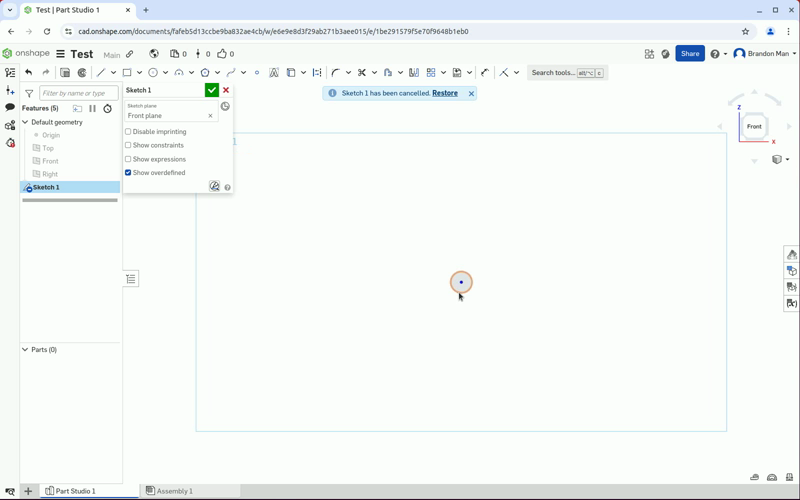
scroll(6)
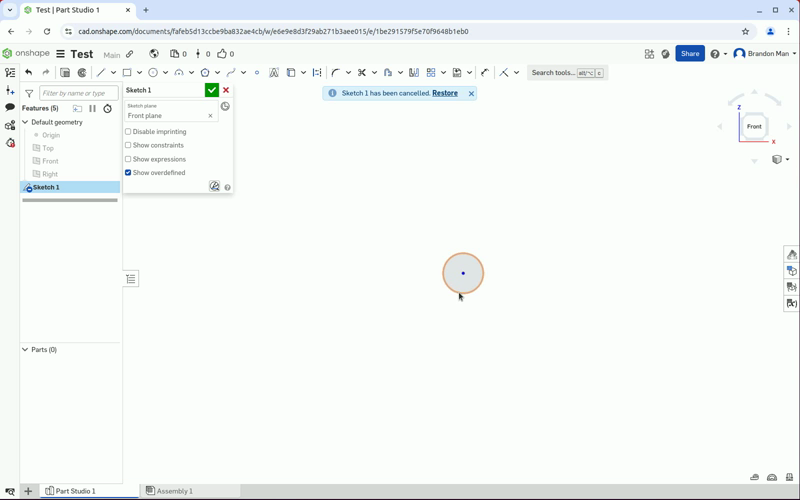
scroll(6)
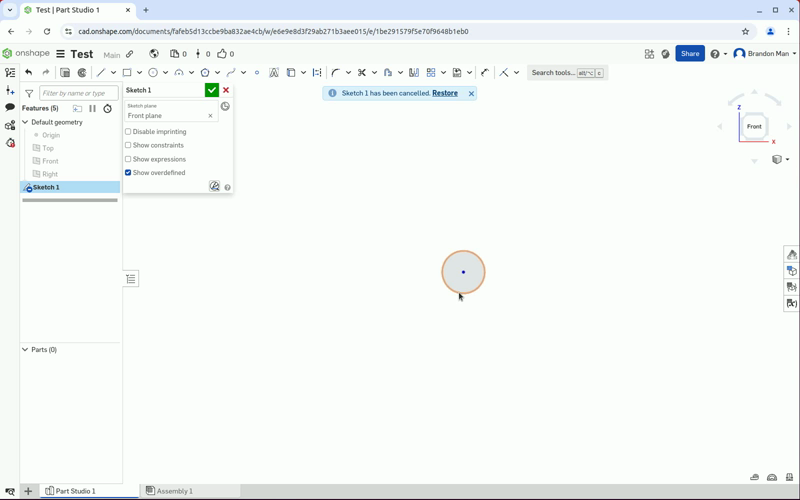
scroll(6)
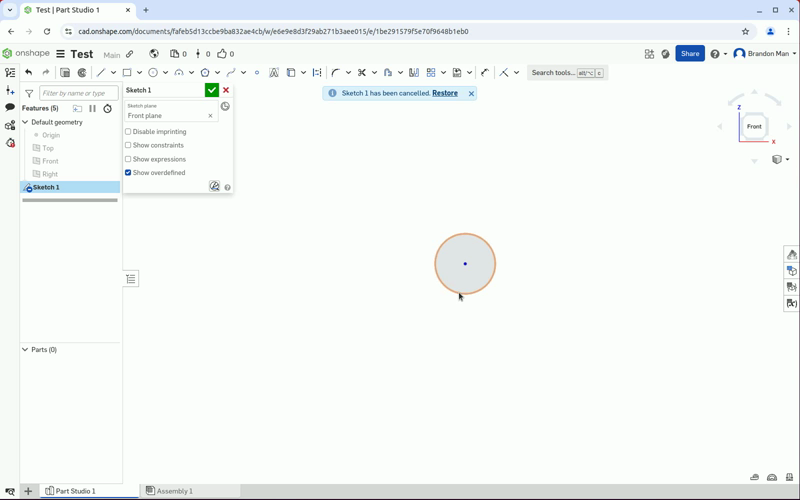
scroll(6)
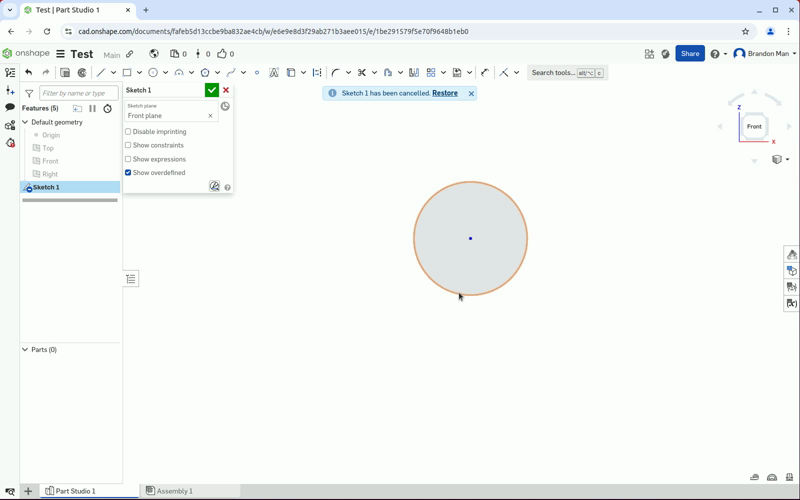
scroll(6)
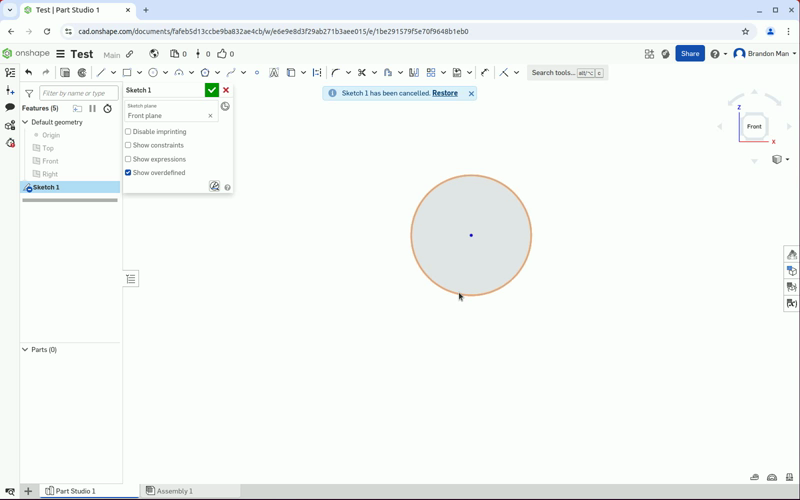
scroll(6)
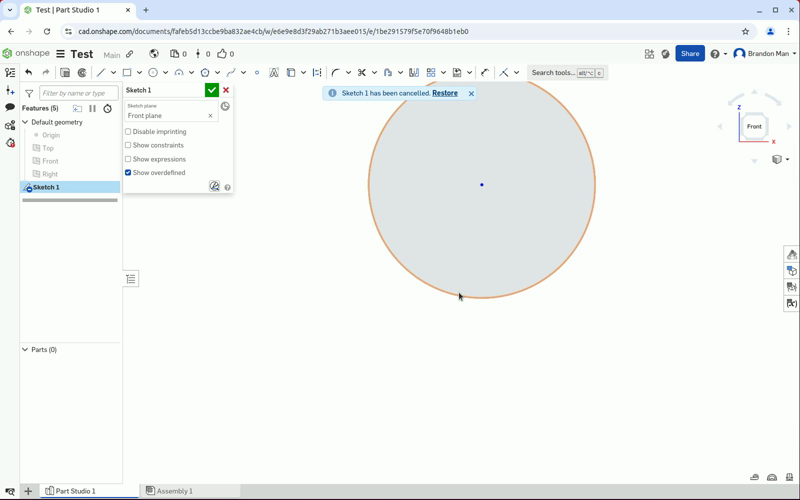
click(459, 292)
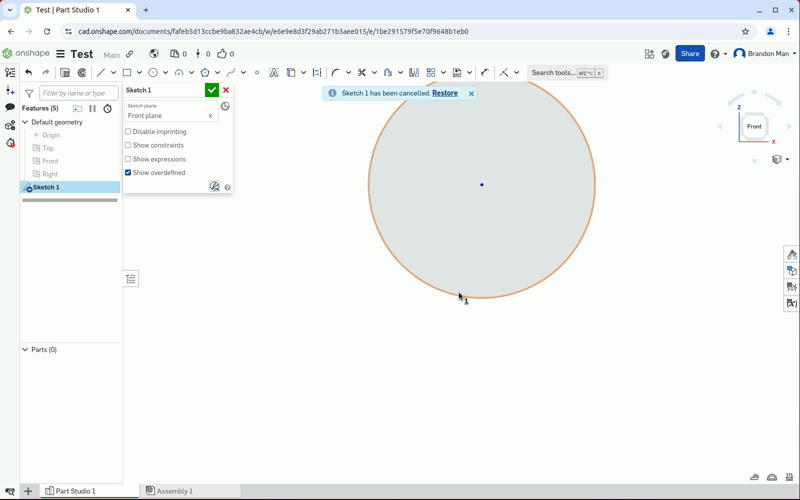
scroll(-6)
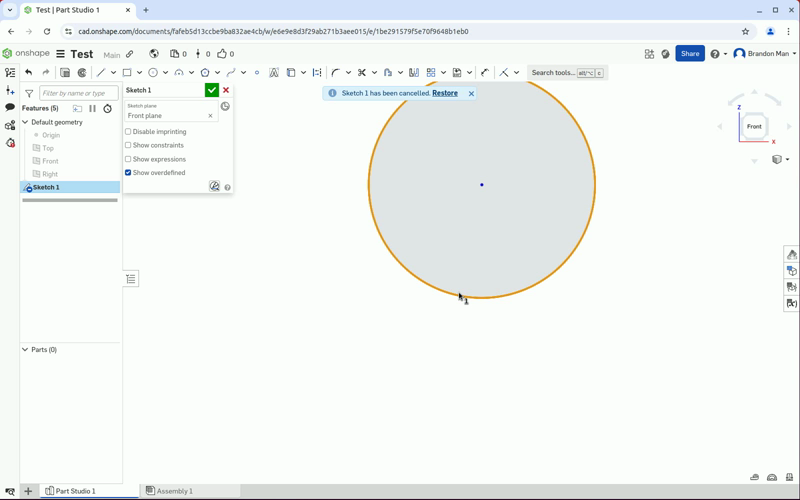
scroll(-6)
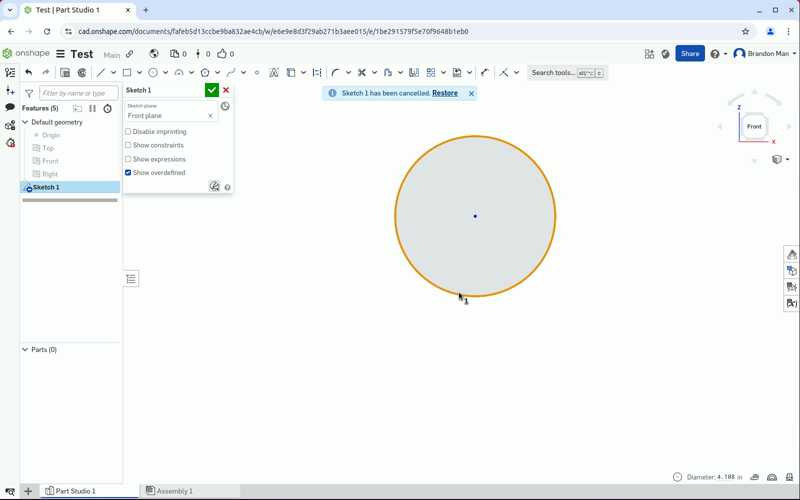
scroll(-6)
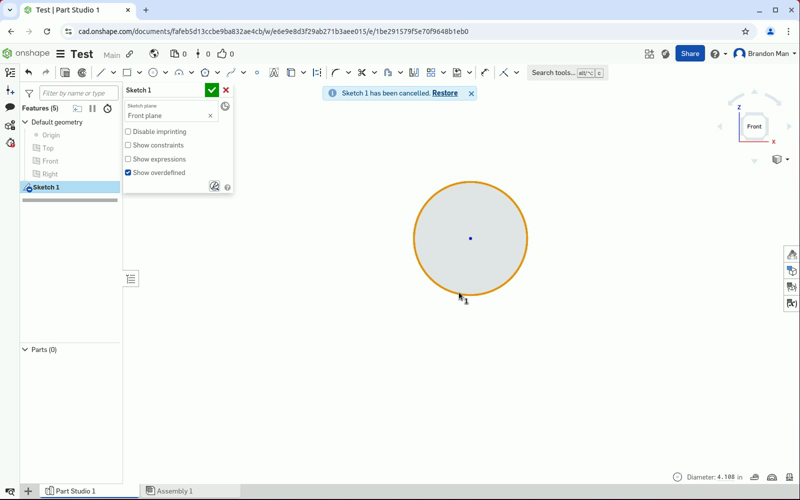
scroll(-6)
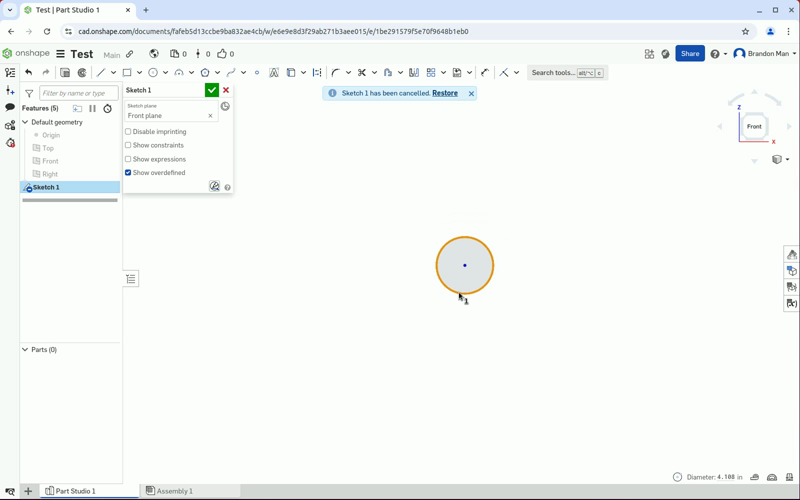
scroll(-6)
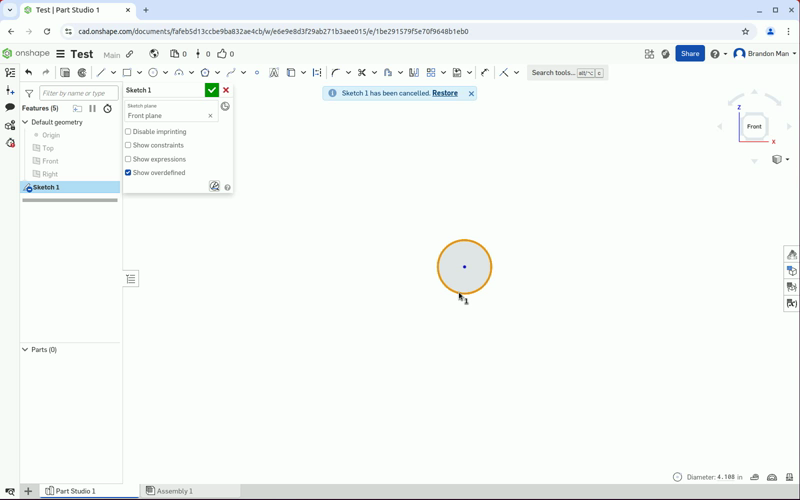
scroll(-6)
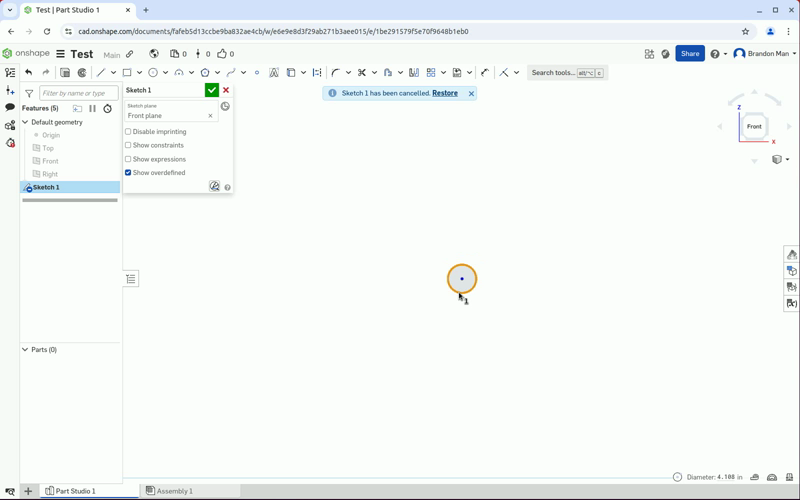
scroll(-6)
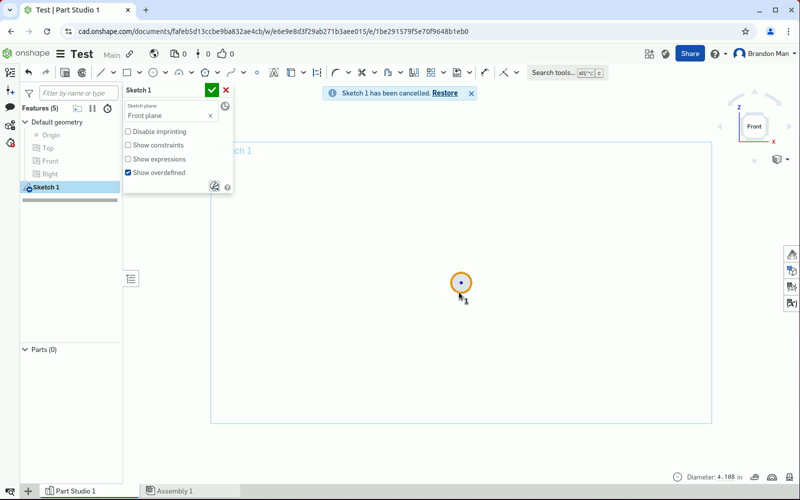
mouse_move(73, 352)
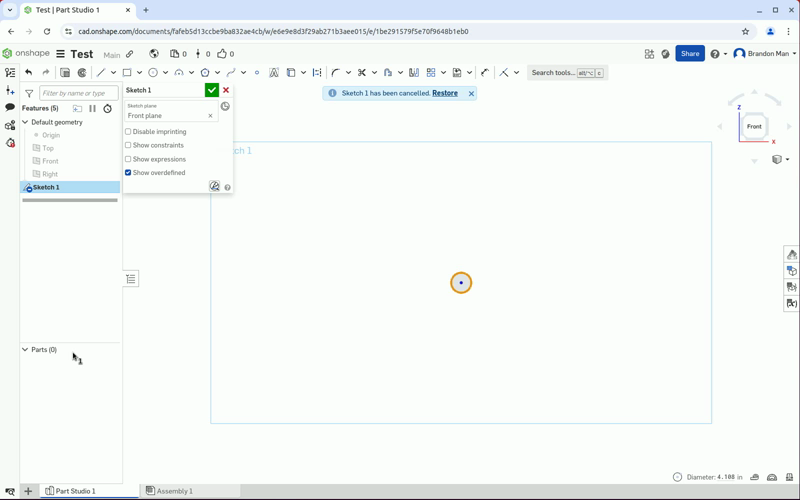
key(shift+y)
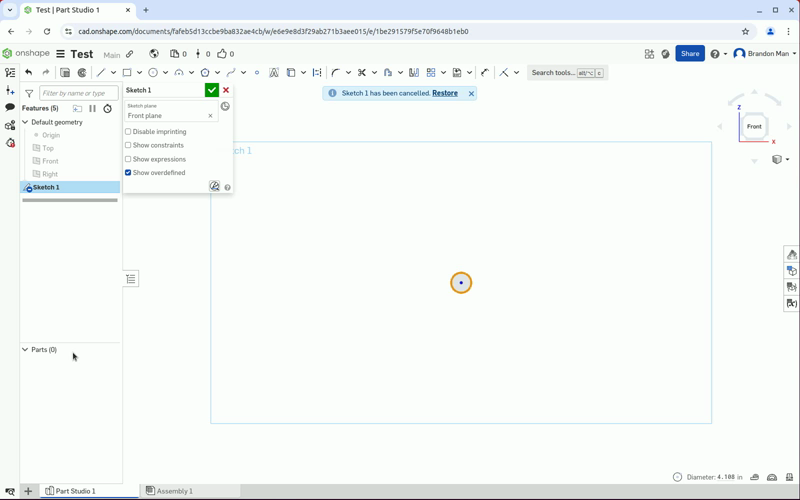
key(shift+e)
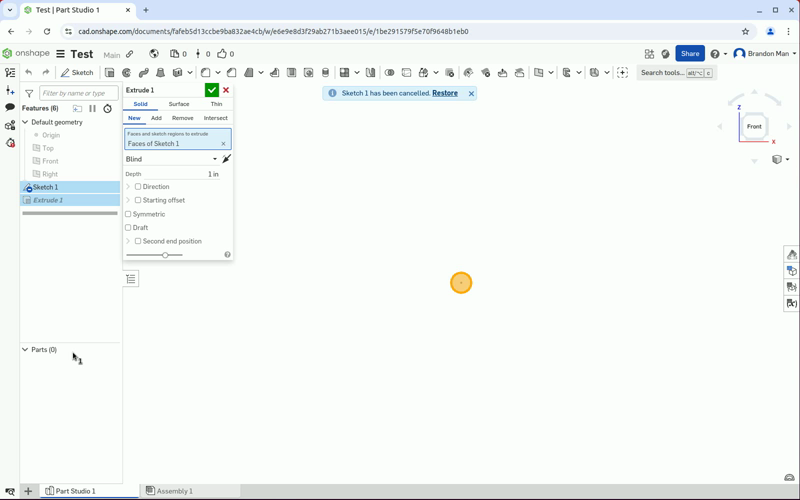
mouse_move(143, 106)
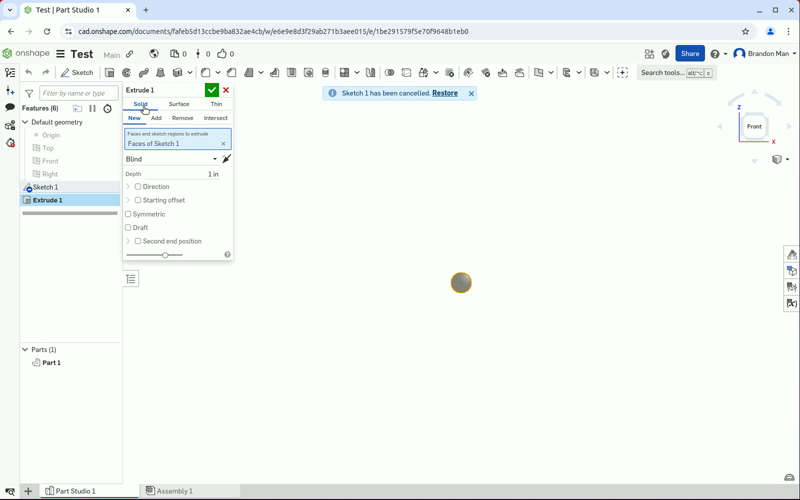
click(143, 106)
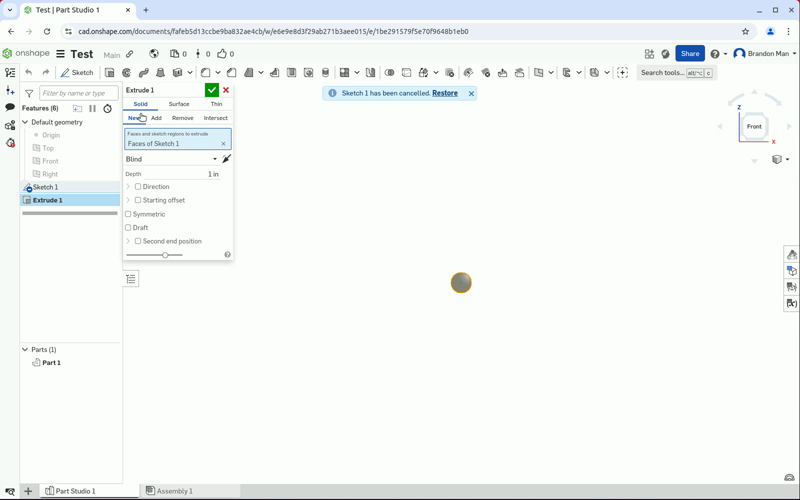
mouse_move(137, 120)
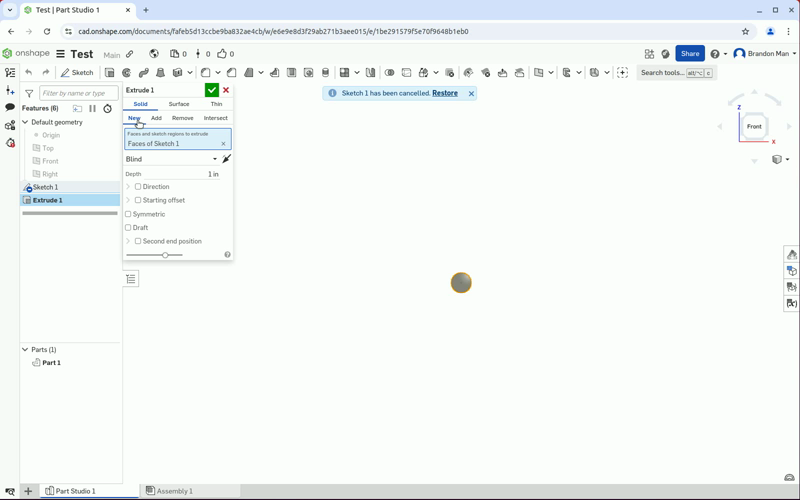
click(137, 120)
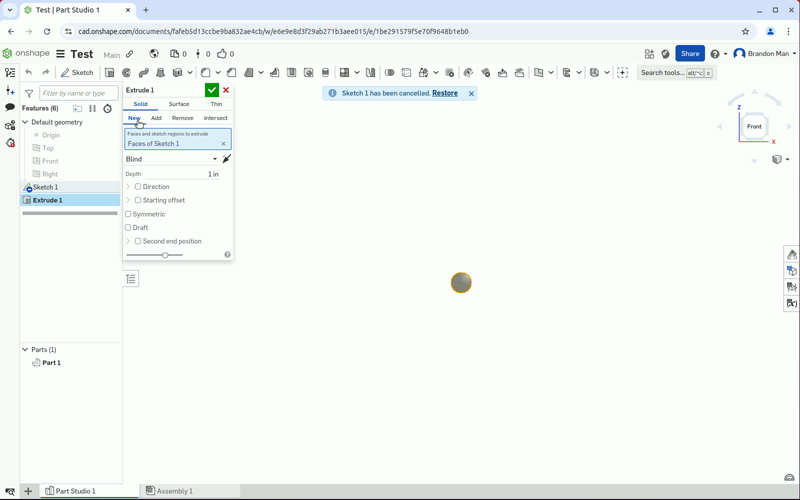
key(tab, 4)
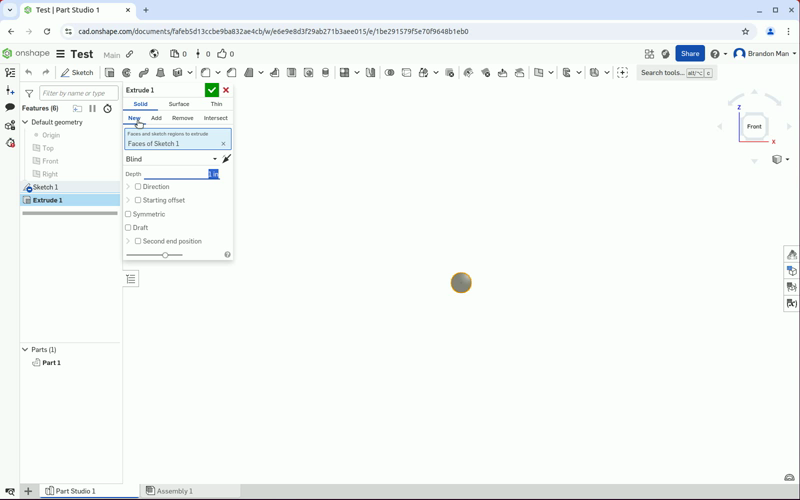
text(4.814)
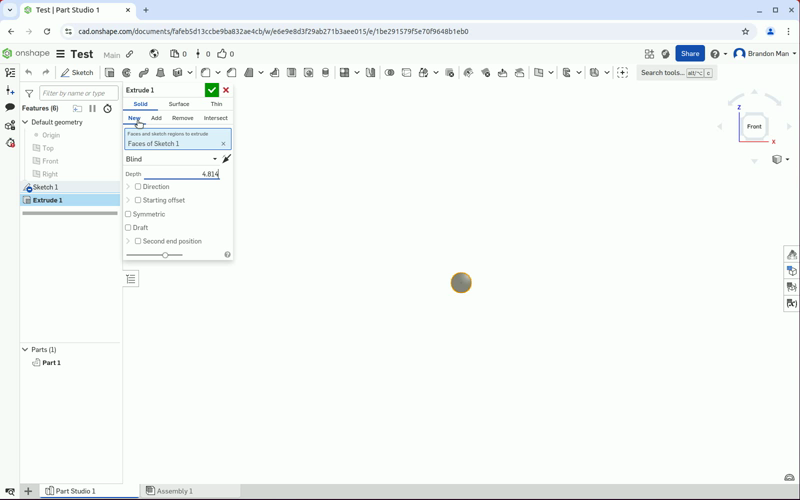
key(enter)
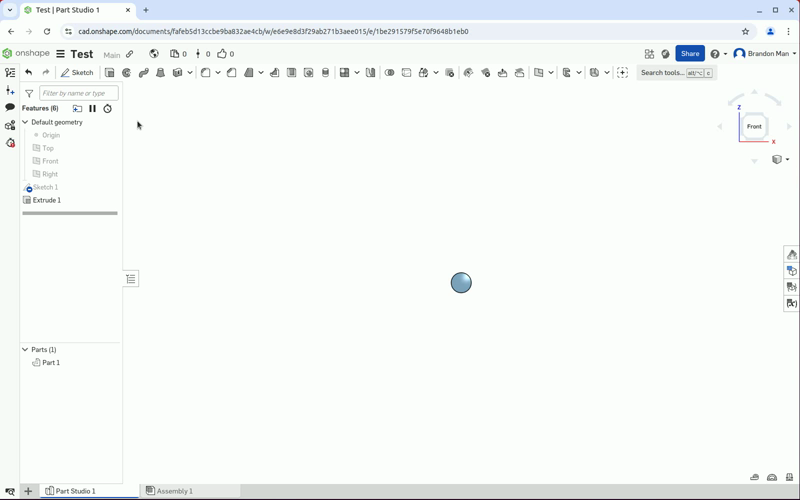
key(shift+h)
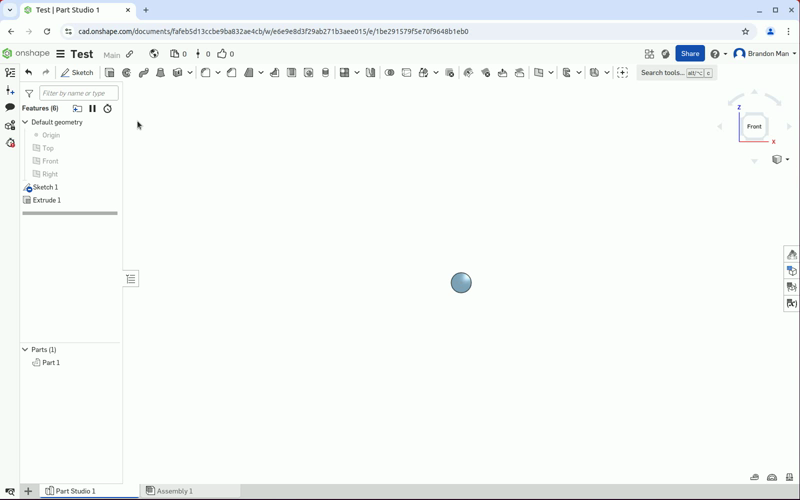
key(shift+h)
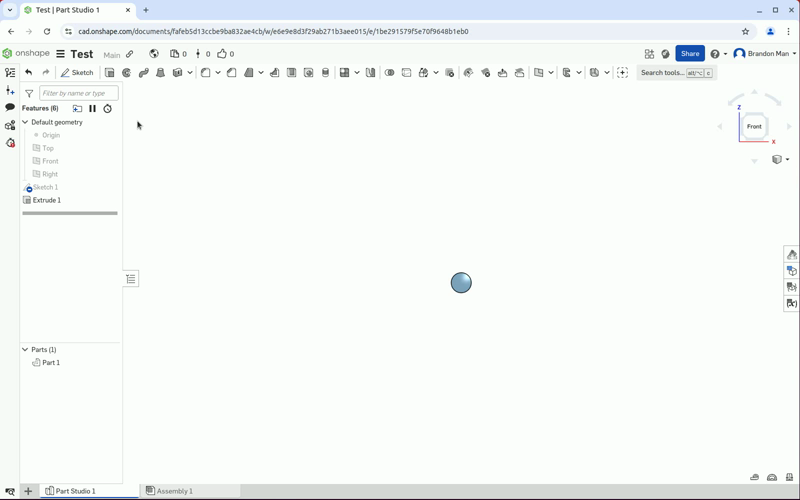
mouse_move(73, 189)
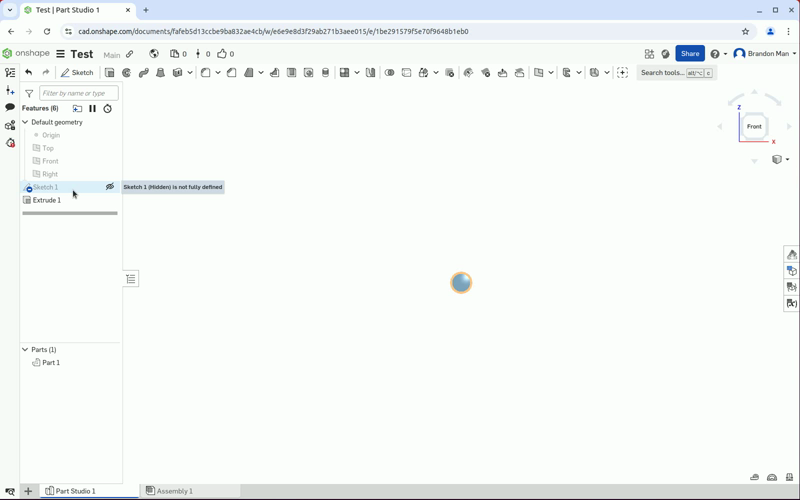
click(73, 189)
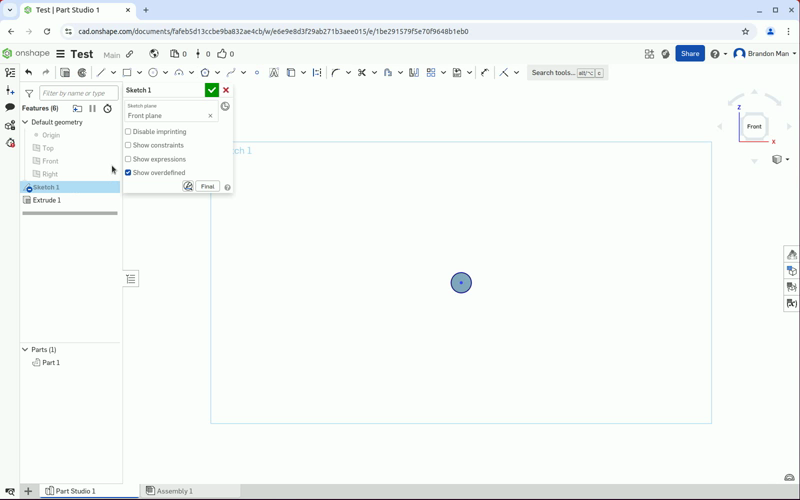
mouse_move(229, 92)
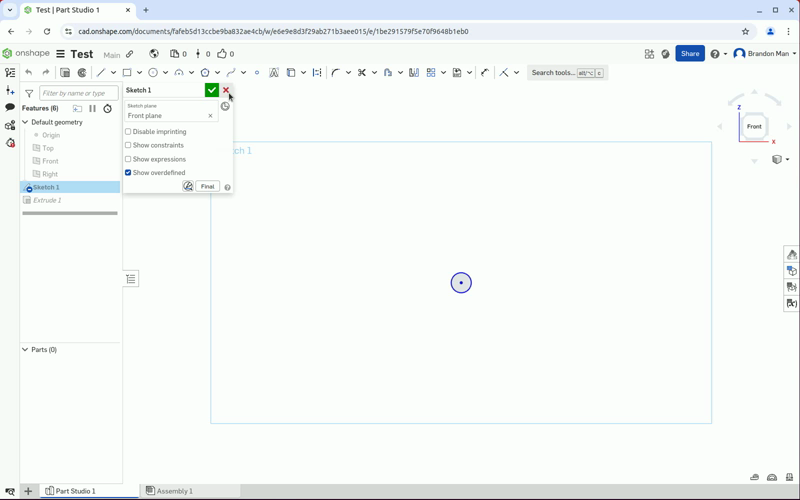
click(229, 92)
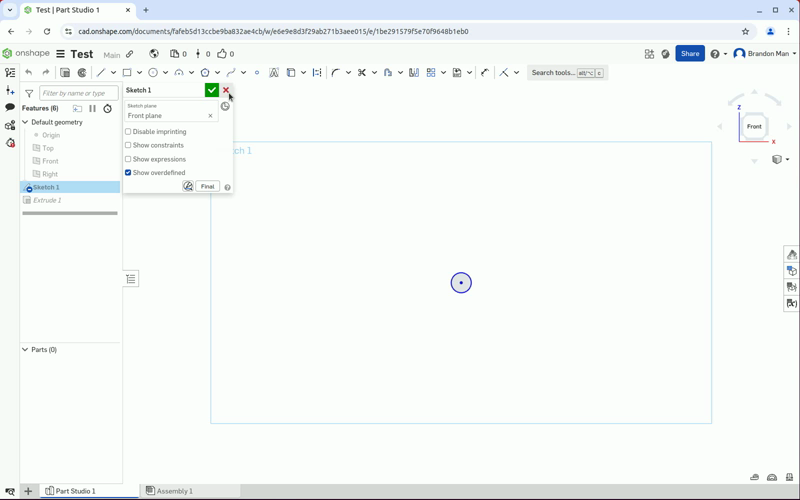
key(shift+s)
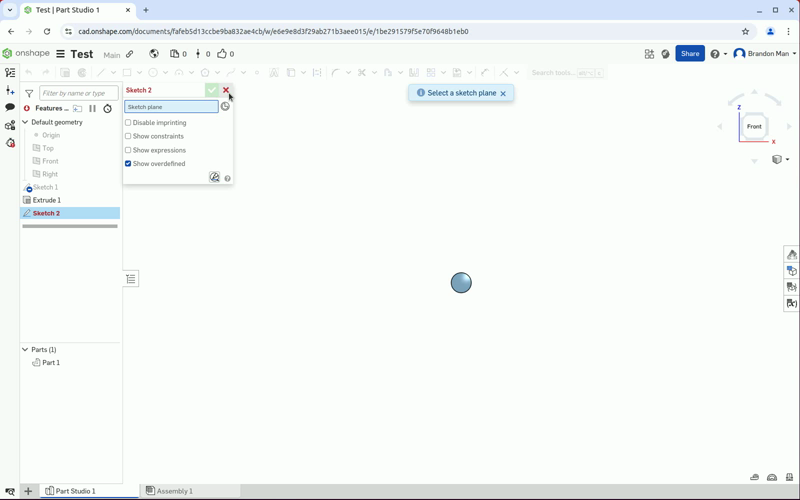
mouse_move(73, 163)
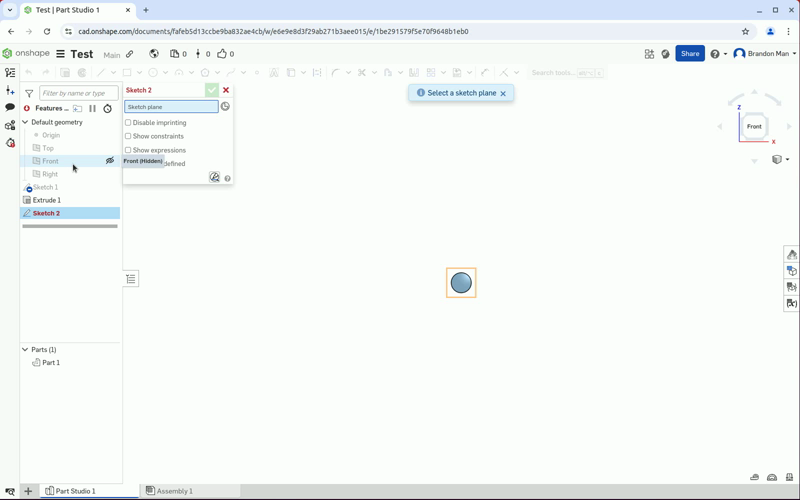
click(73, 163)
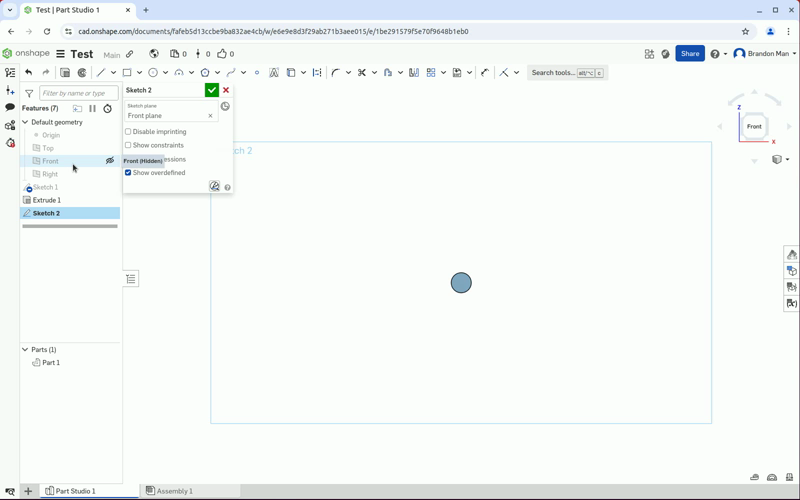
mouse_move(73, 352)
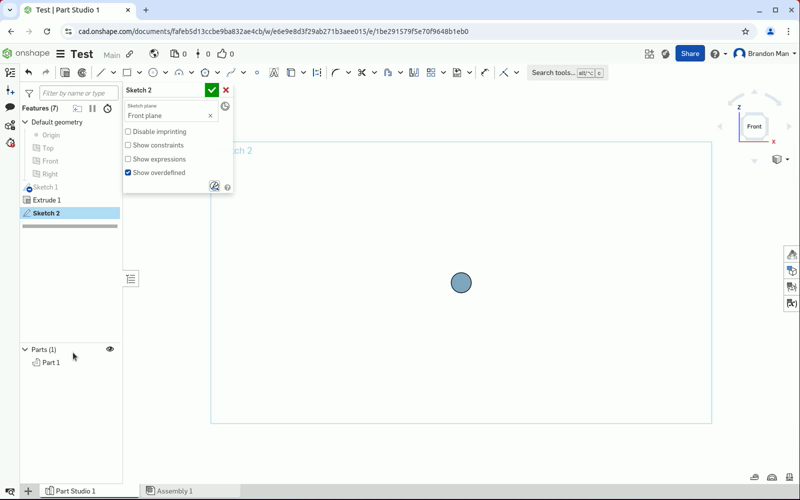
key(y)
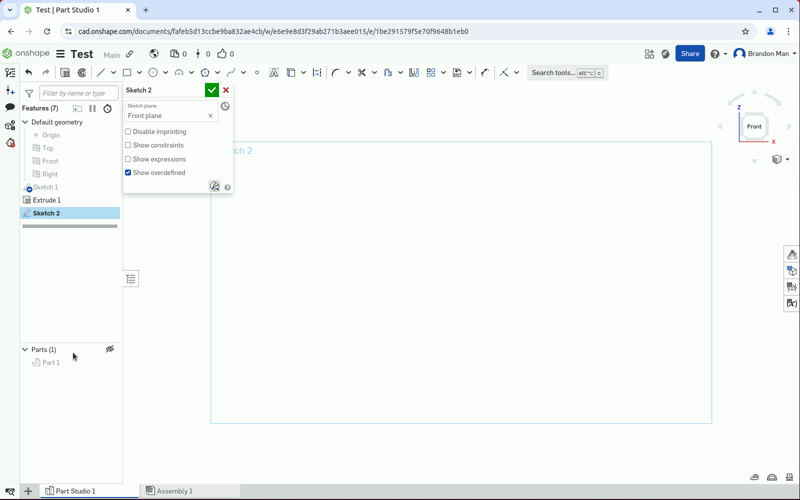
key(c)
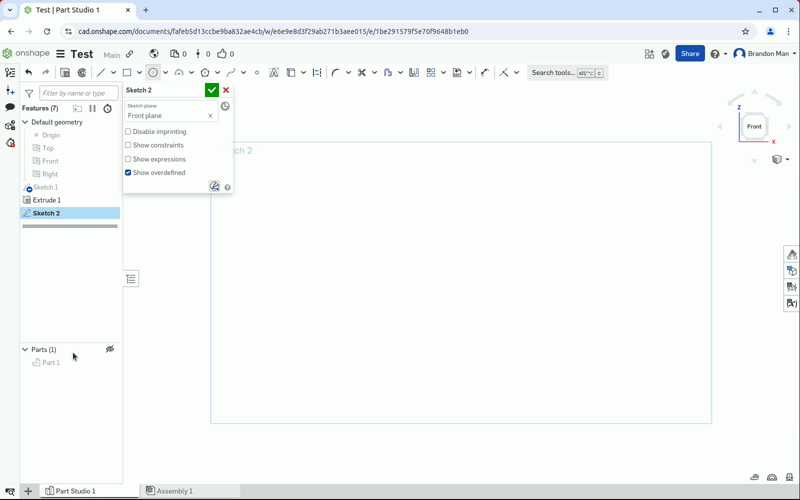
key_down(shift)
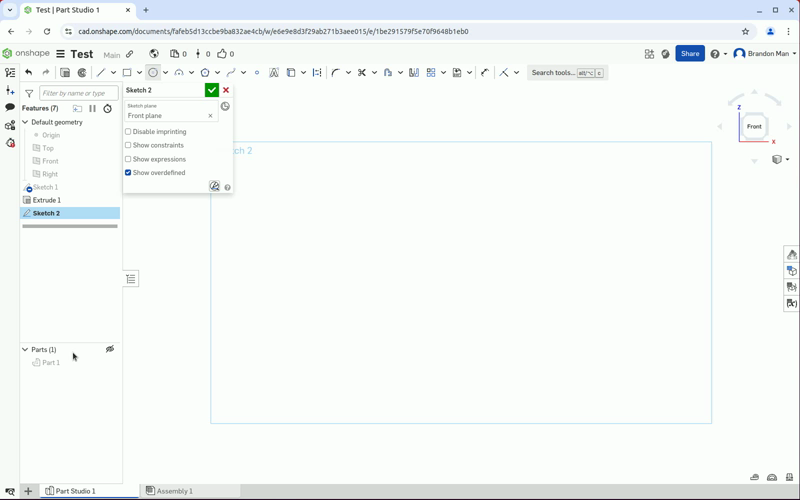
mouse_move(351, 238)
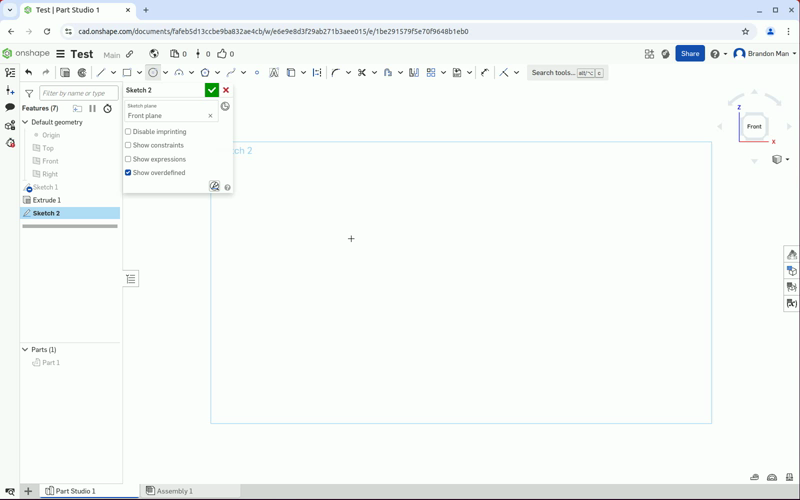
click(351, 238)
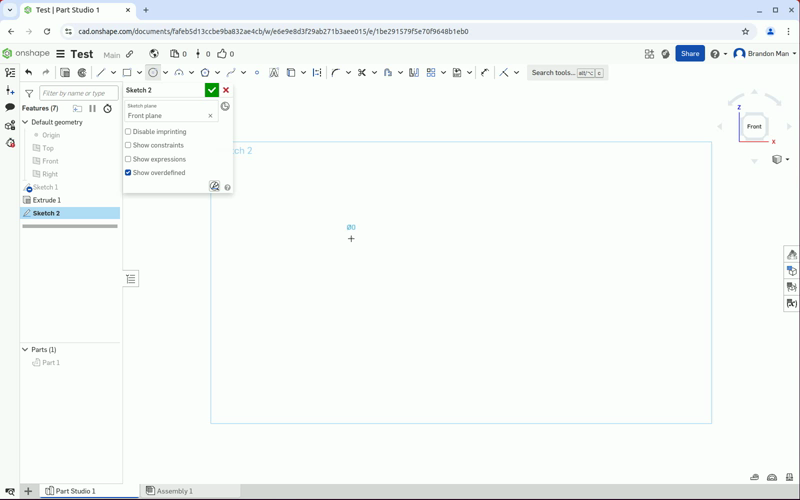
key_up(shift)
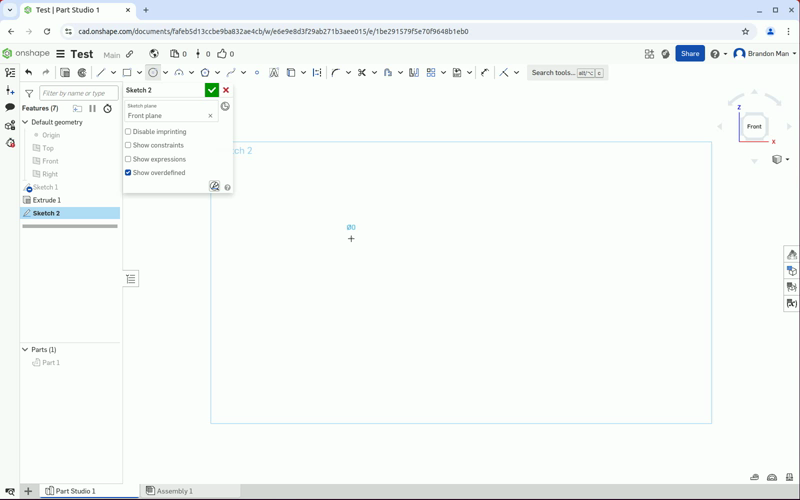
mouse_move(354, 238)
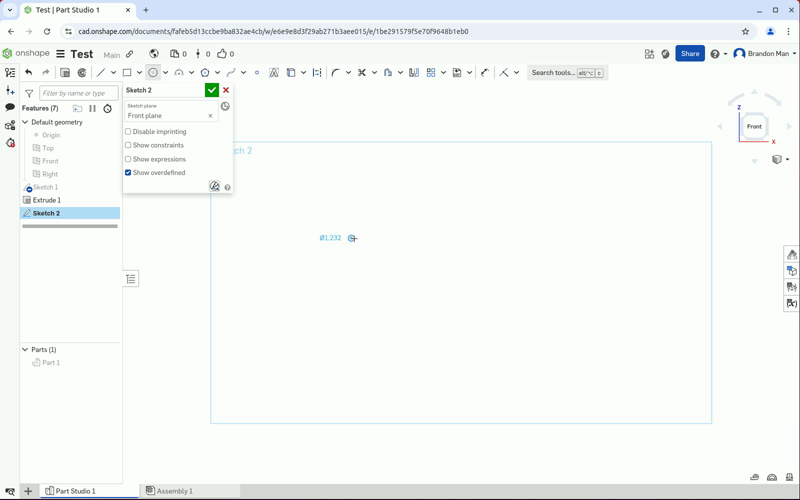
click(354, 238)
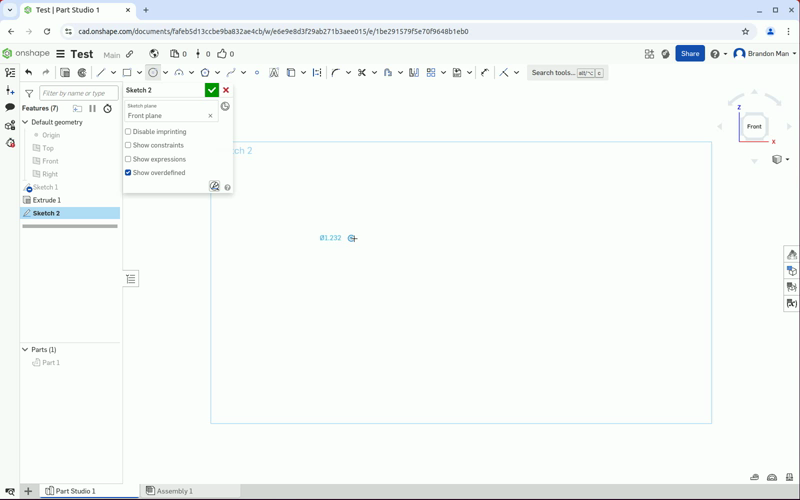
key(esc)
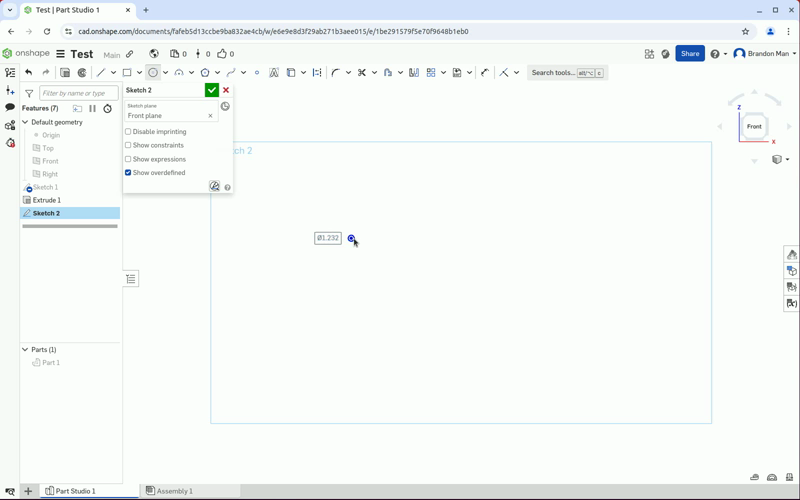
mouse_move(350, 239)
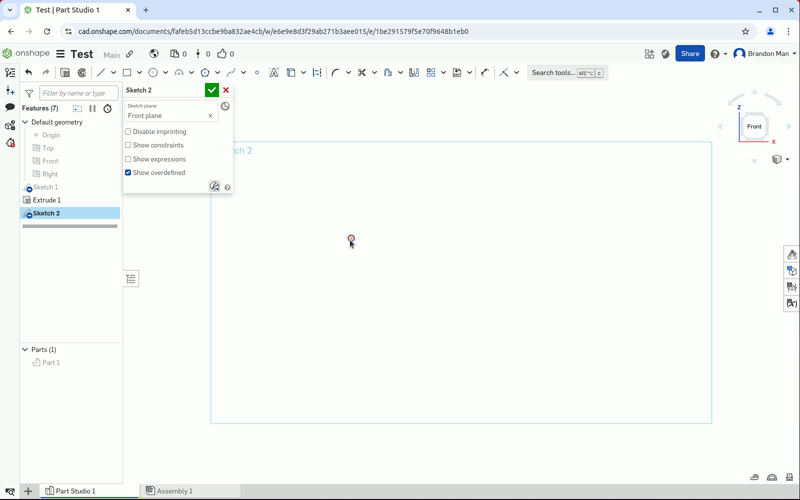
scroll(6)
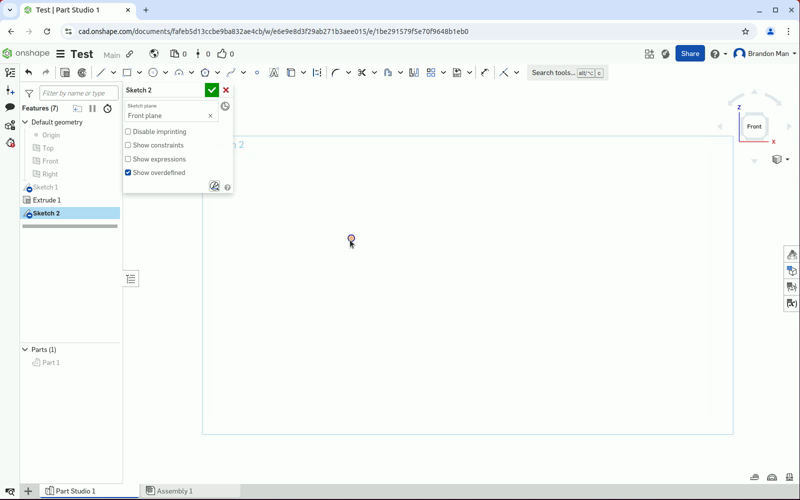
scroll(6)
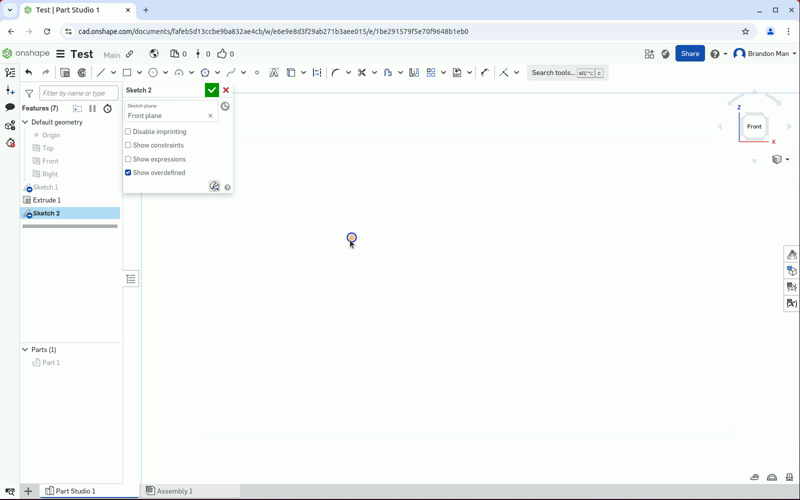
scroll(6)
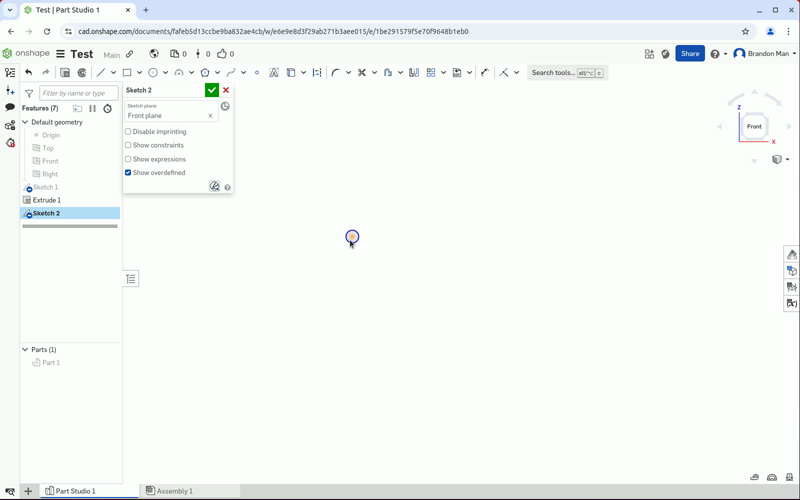
scroll(6)
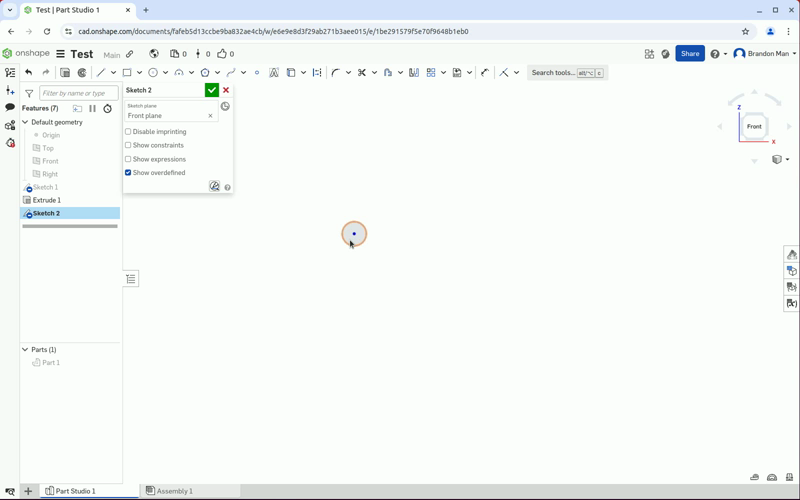
scroll(6)
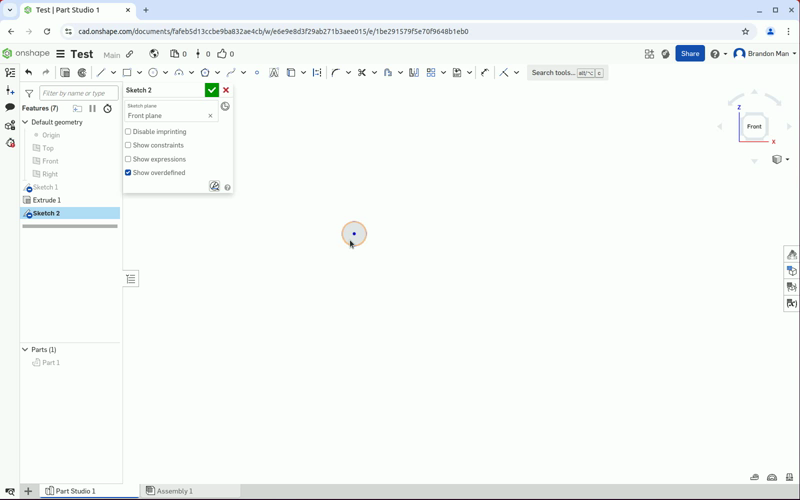
scroll(6)
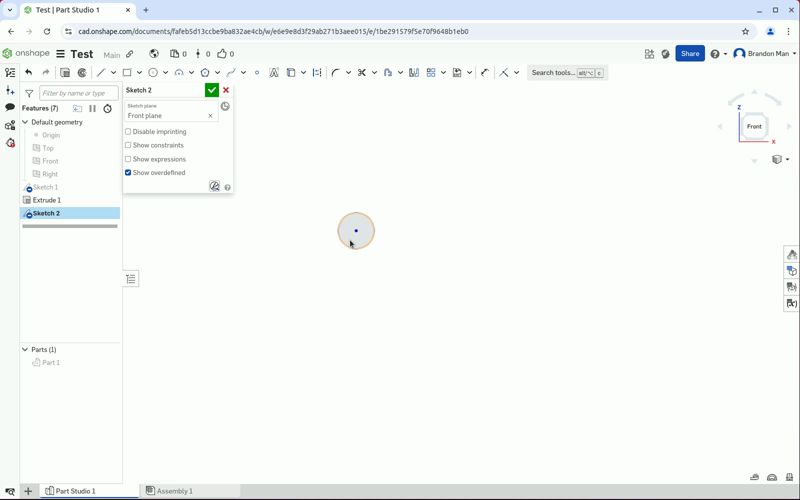
scroll(6)
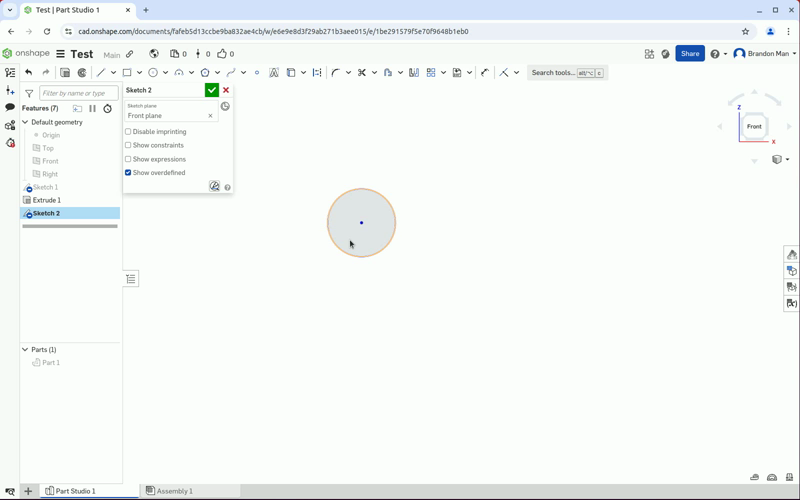
click(350, 239)
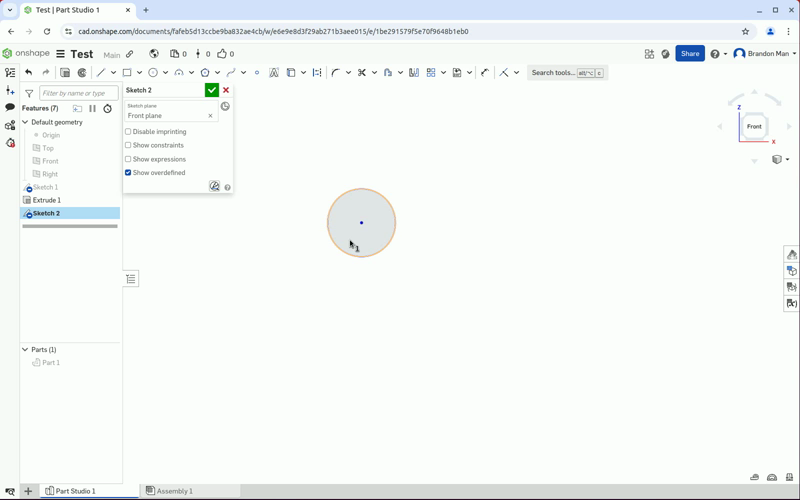
scroll(-6)
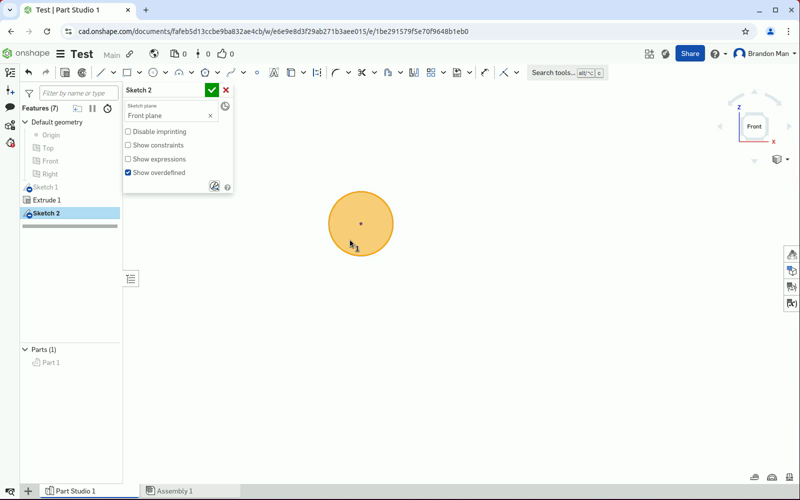
scroll(-6)
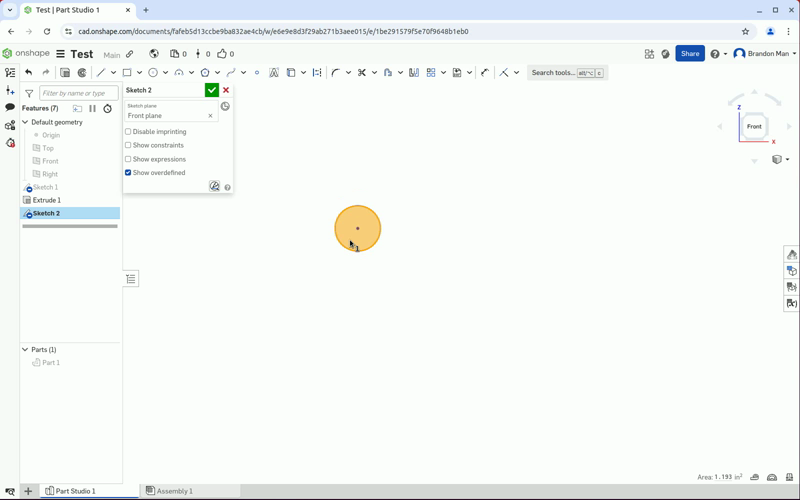
scroll(-6)
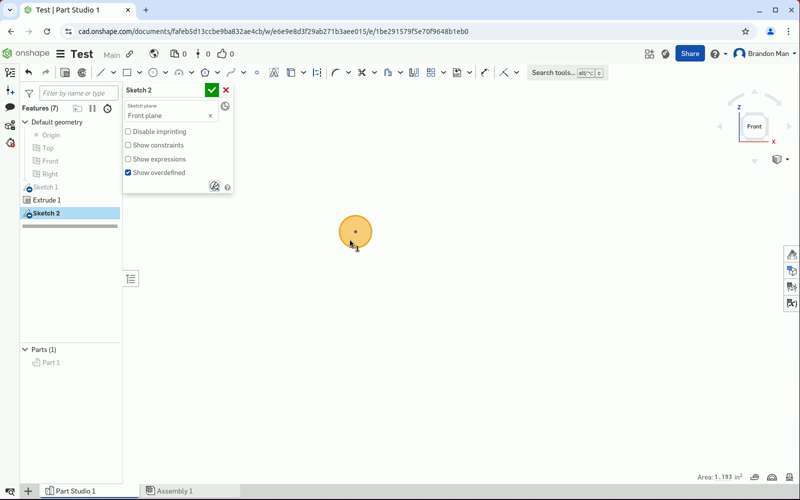
scroll(-6)
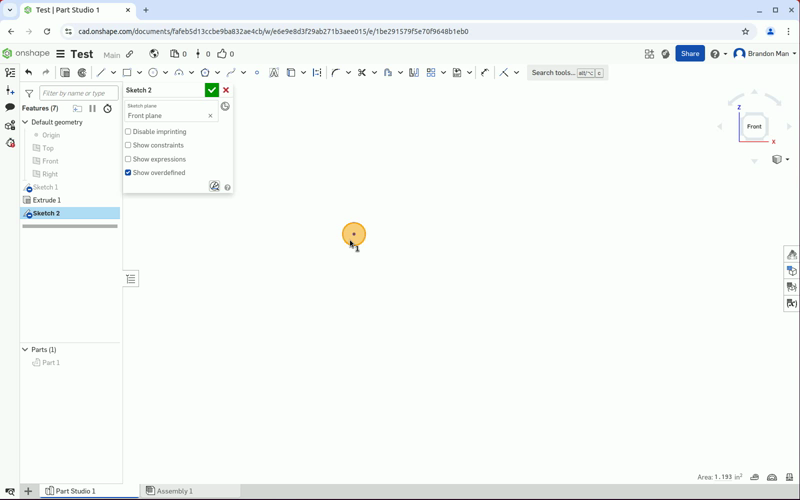
scroll(-6)
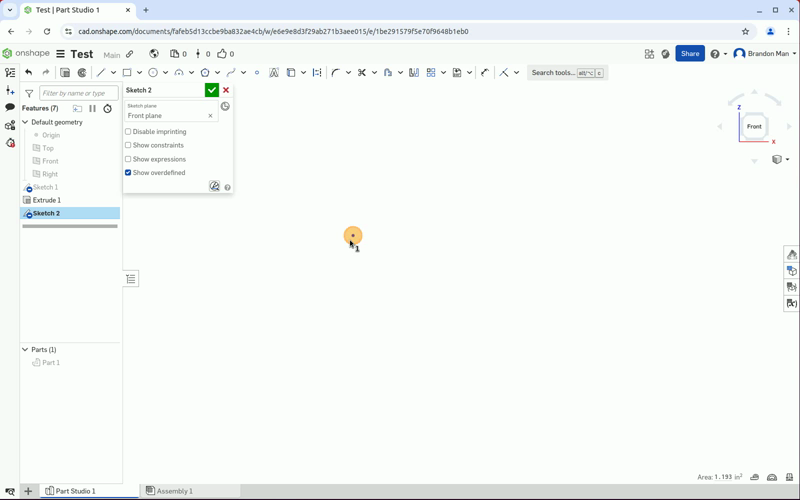
scroll(-6)
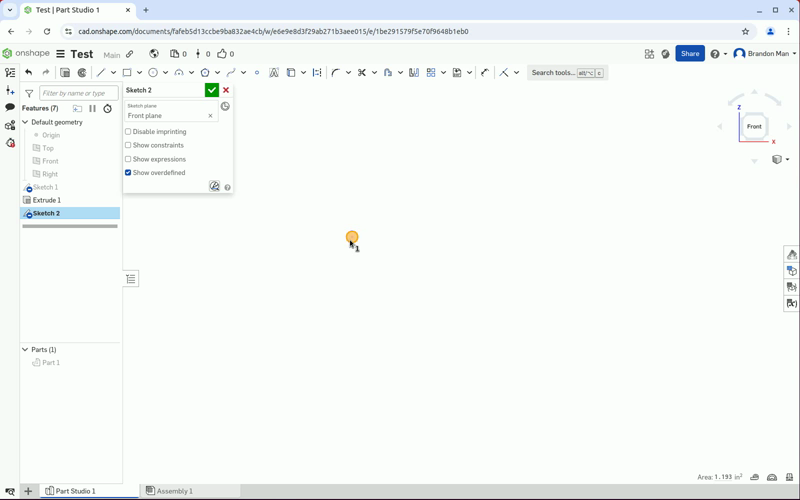
scroll(-6)
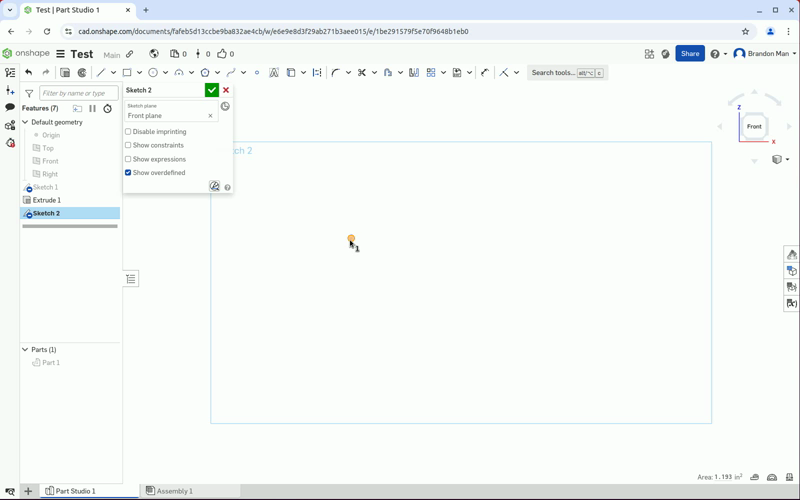
mouse_move(73, 352)
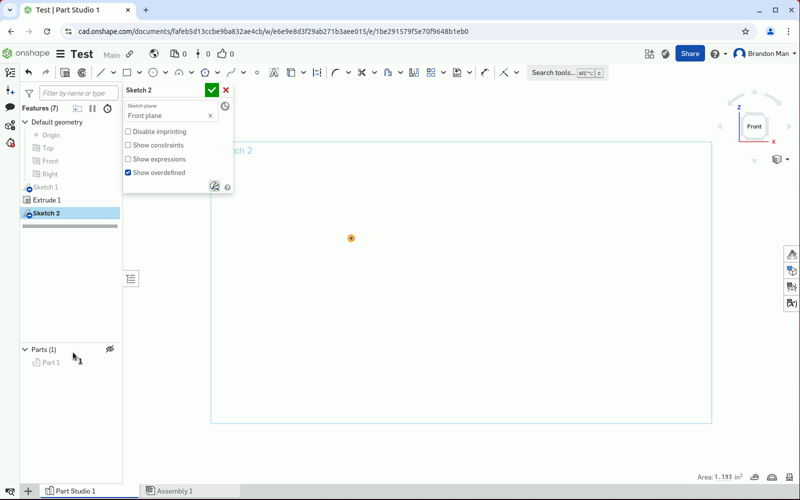
key(shift+y)
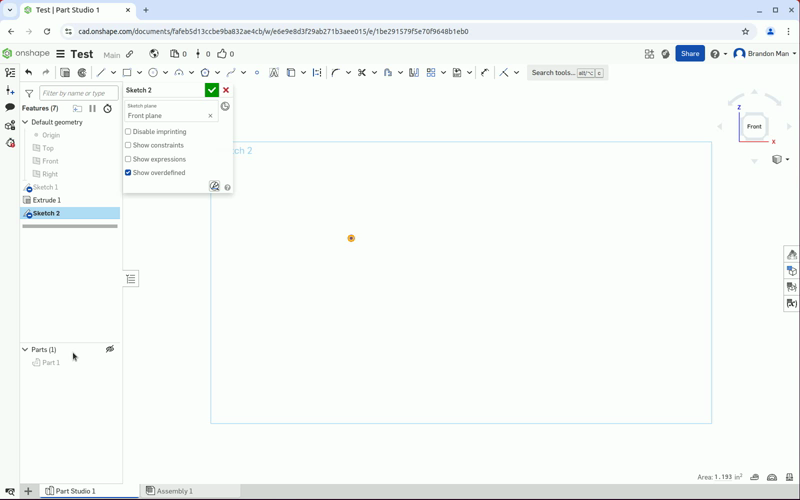
key(shift+e)
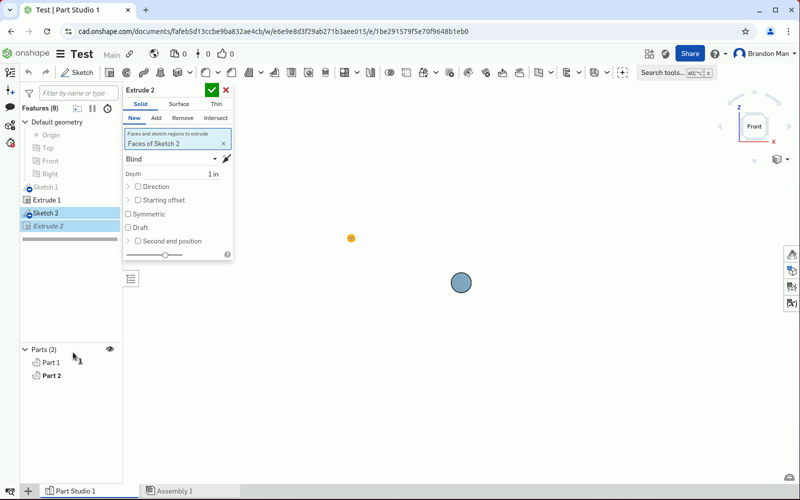
mouse_move(143, 106)
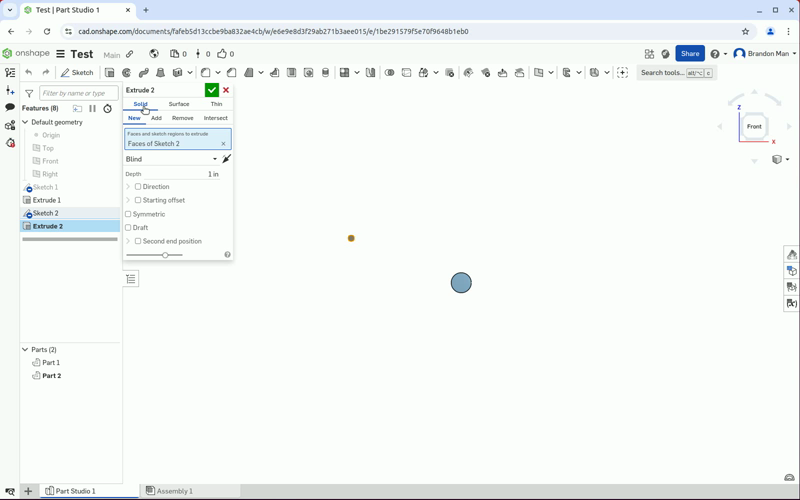
click(143, 106)
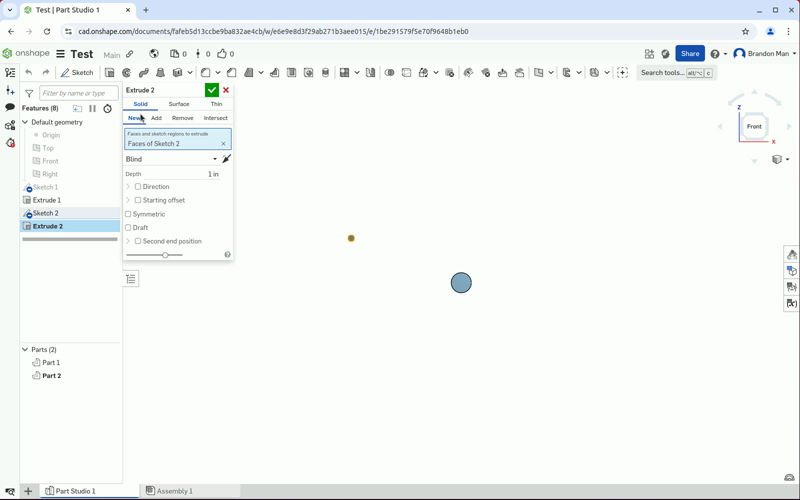
mouse_move(137, 120)
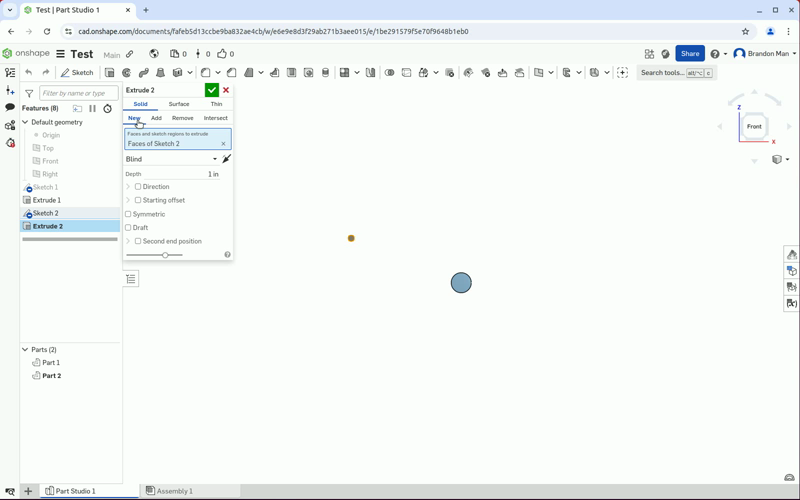
click(137, 120)
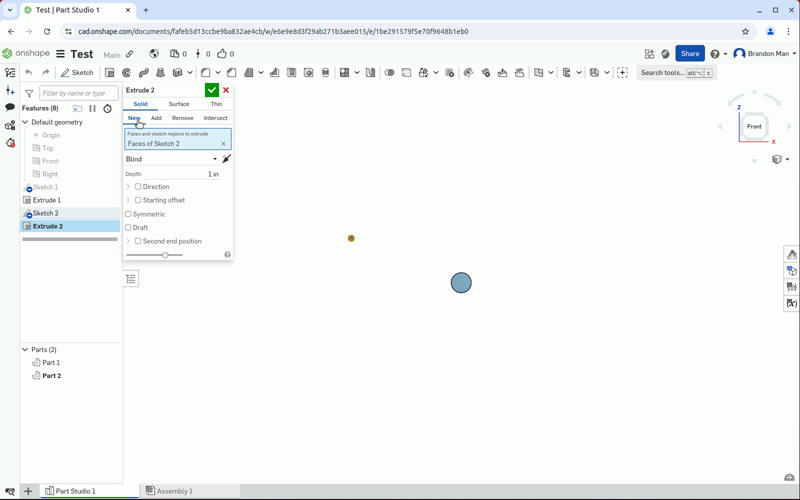
key(tab, 4)
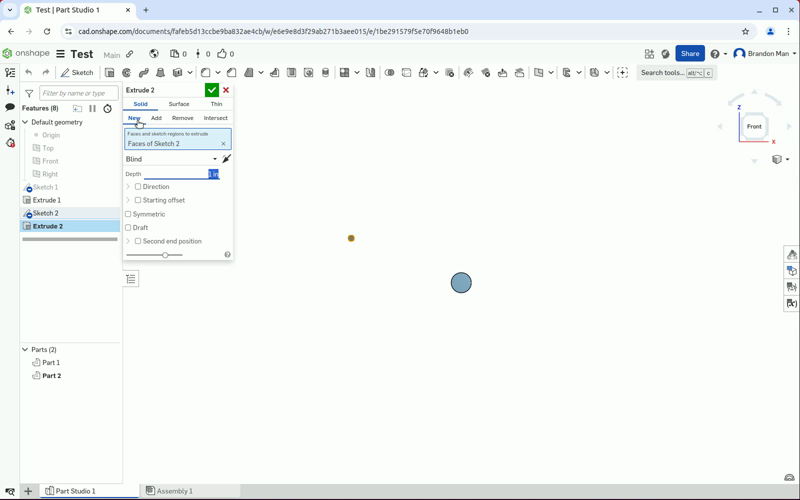
text(4.814)
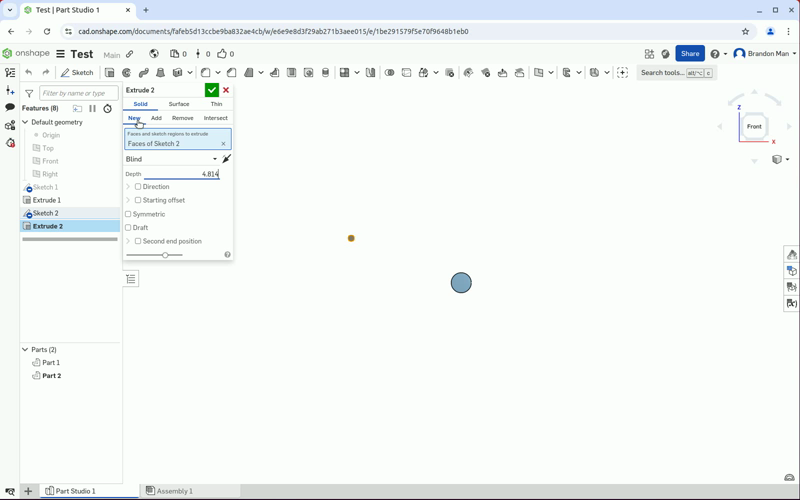
key(enter)
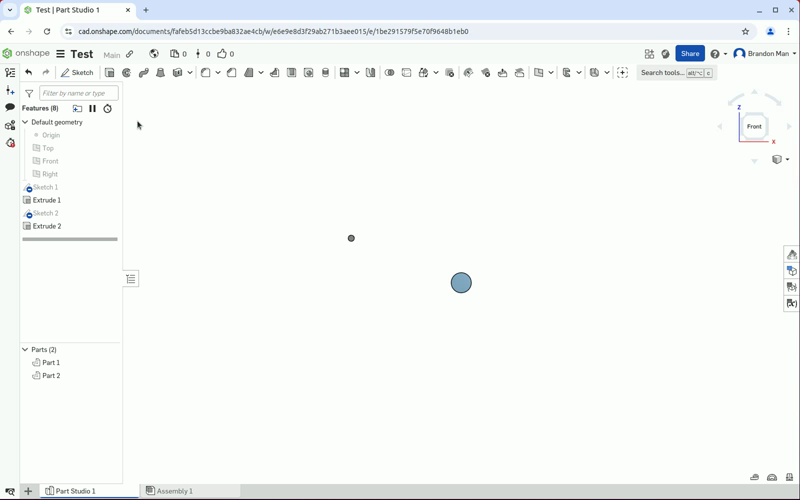
key(shift+h)
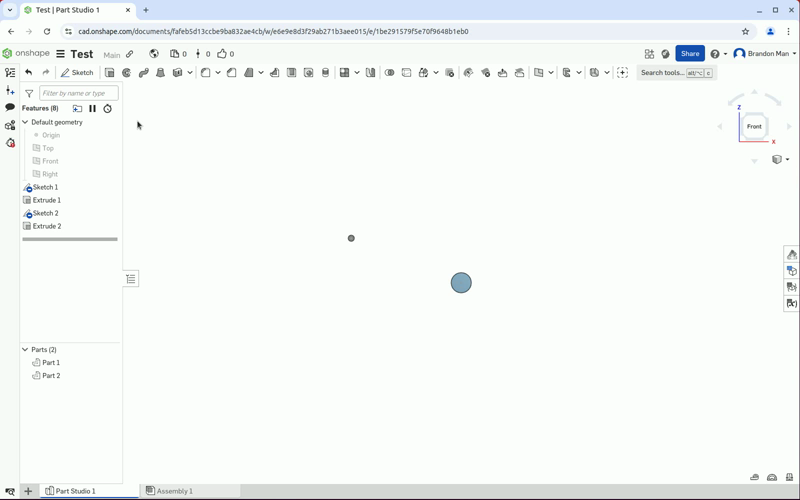
key(shift+h)
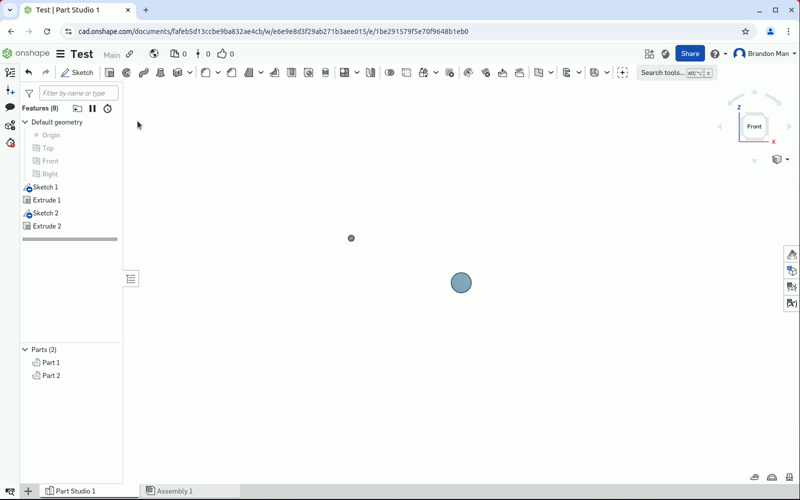
key(shift+7)
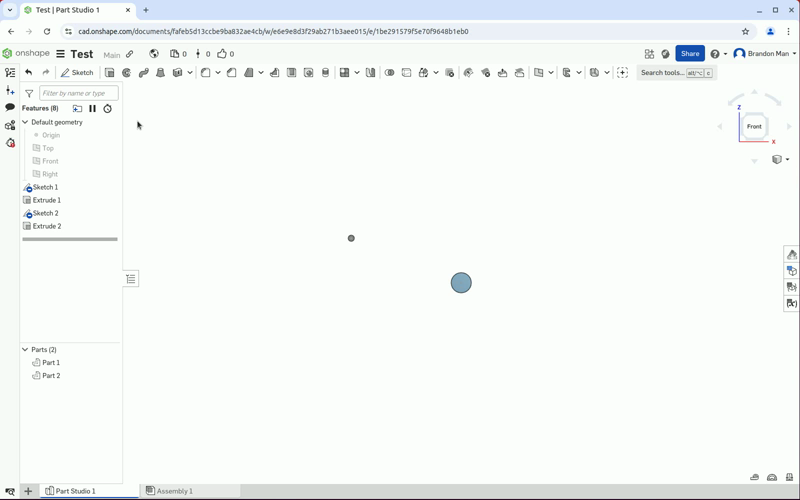
key(left, 2)
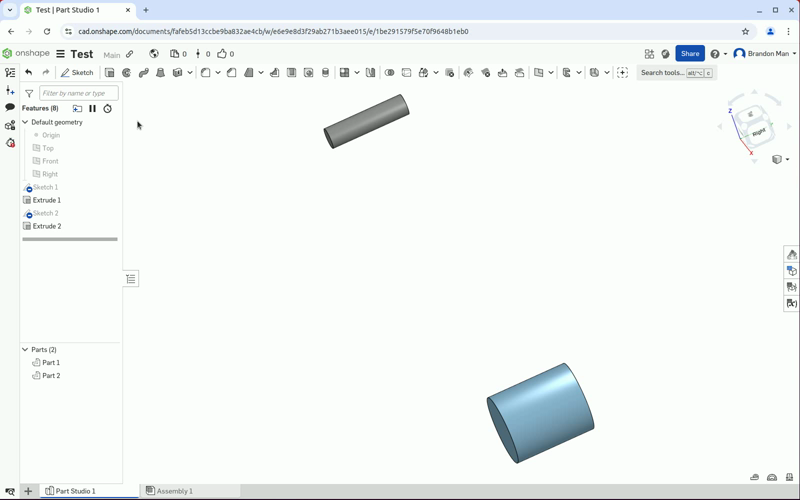
key(down, 2)
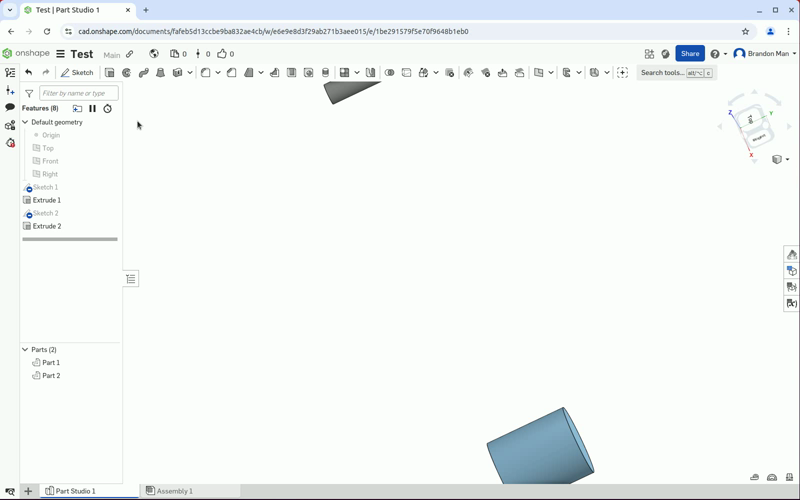
key(up, 2)
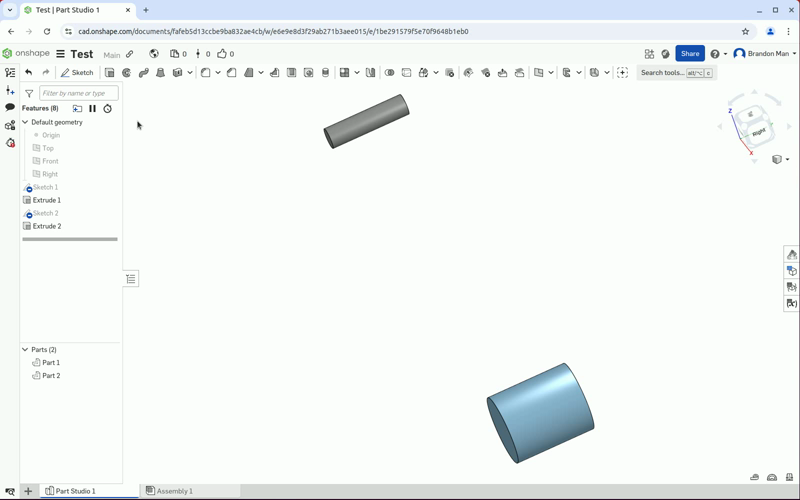
key(right, 2)
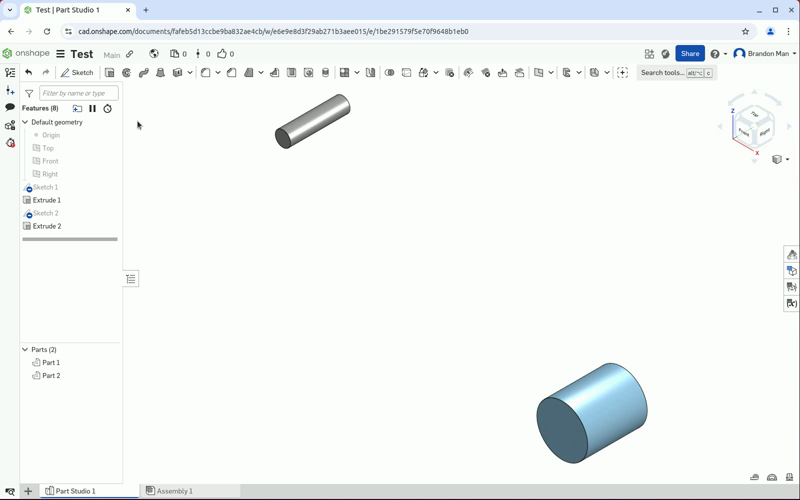
mouse_move(73, 189)
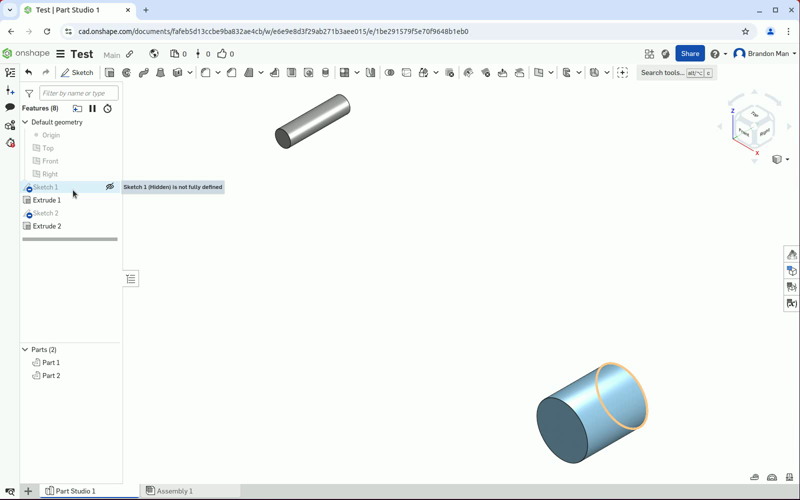
click(73, 189)